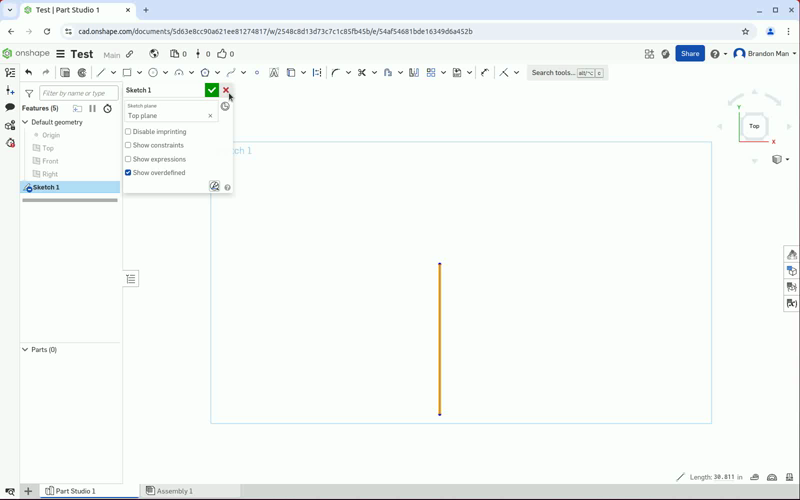
key(shift+h)
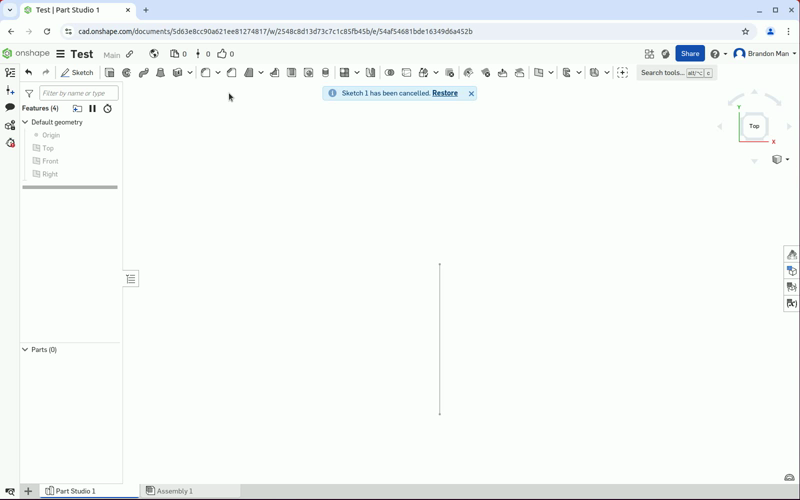
mouse_move(73, 352)
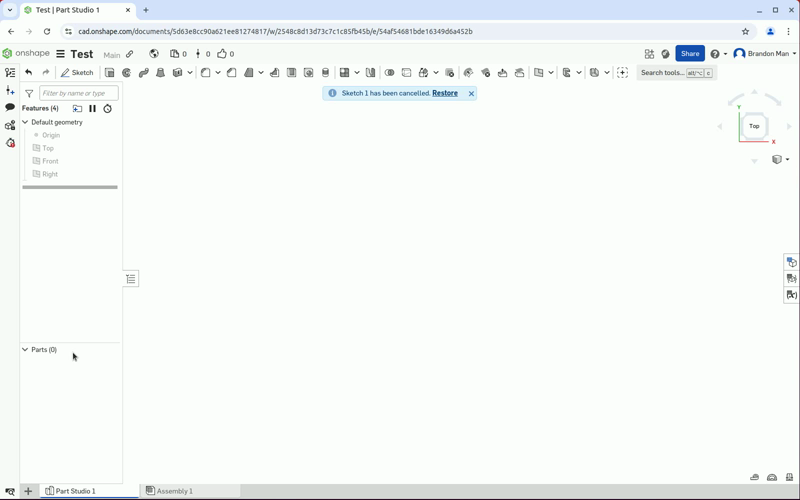
key(y)
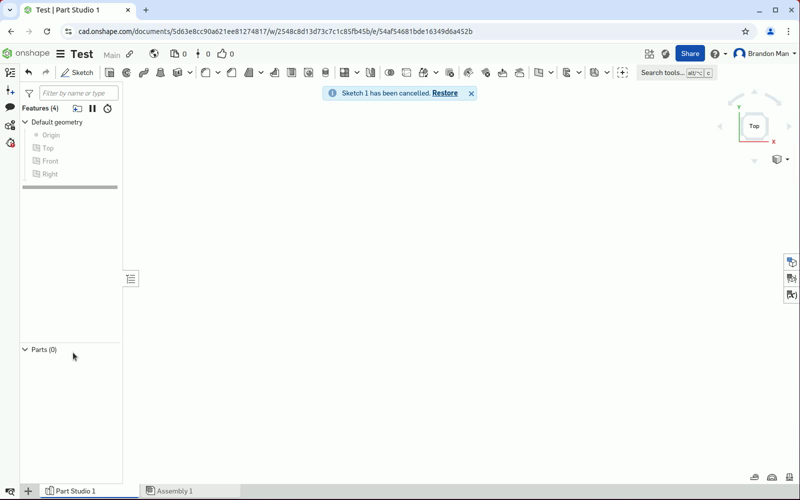
key(shift+p)
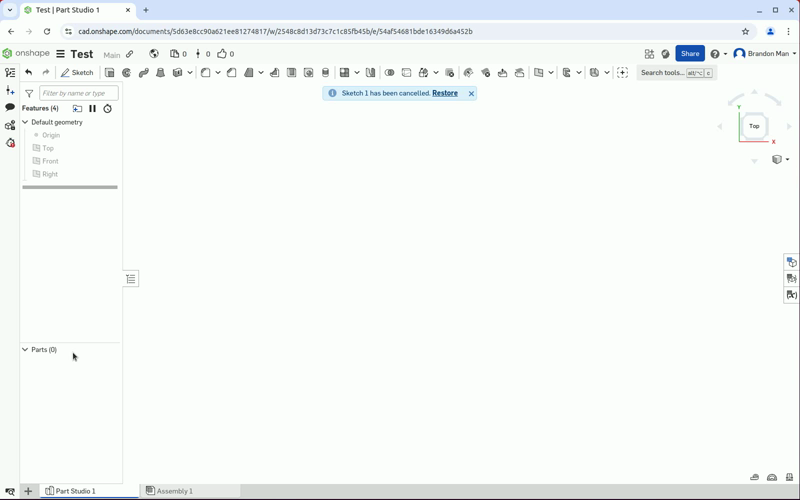
key(space)
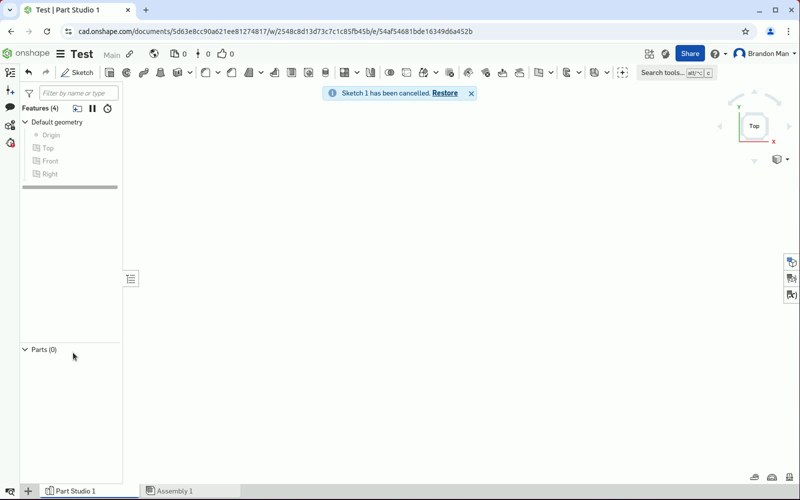
key_down(shift)
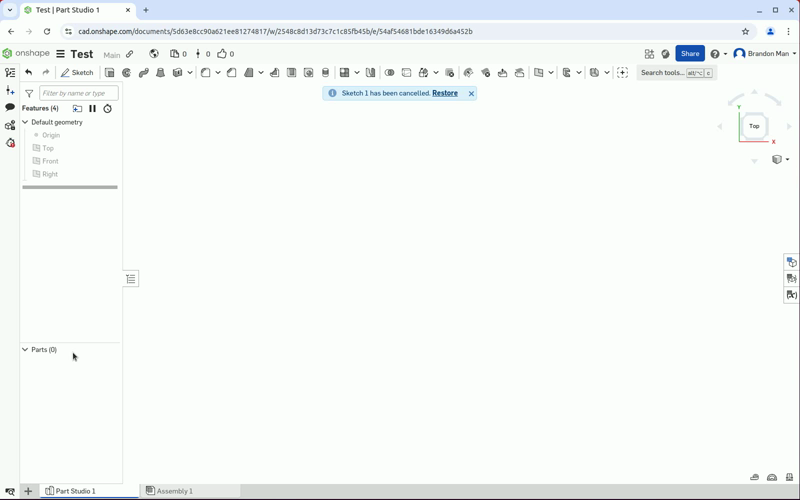
key(up)
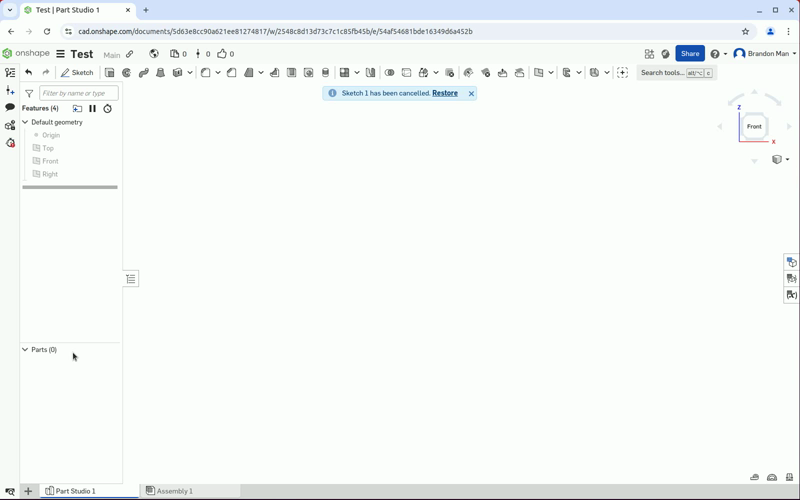
key_up(shift)
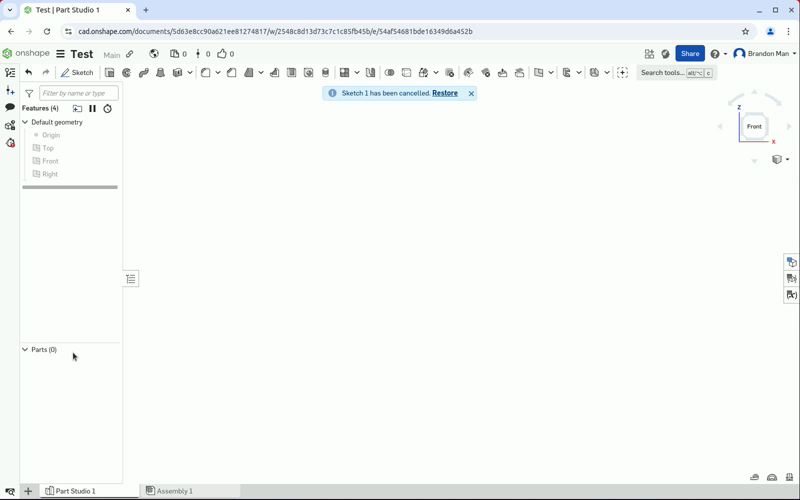
mouse_move(73, 352)
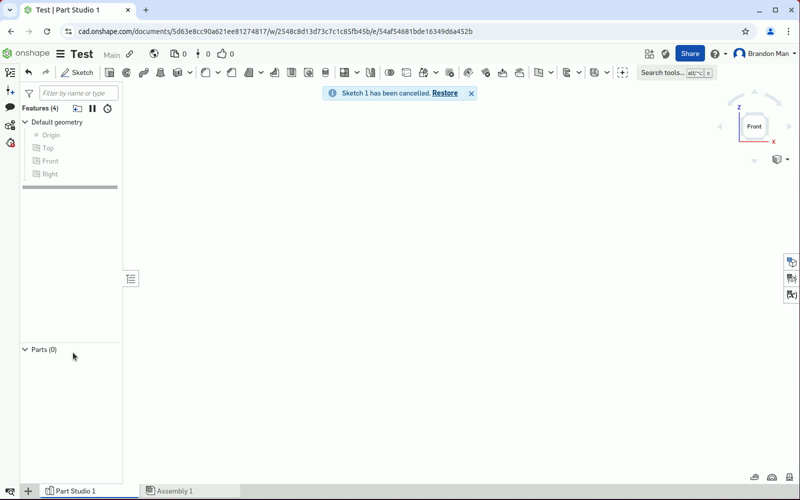
key(shift+y)
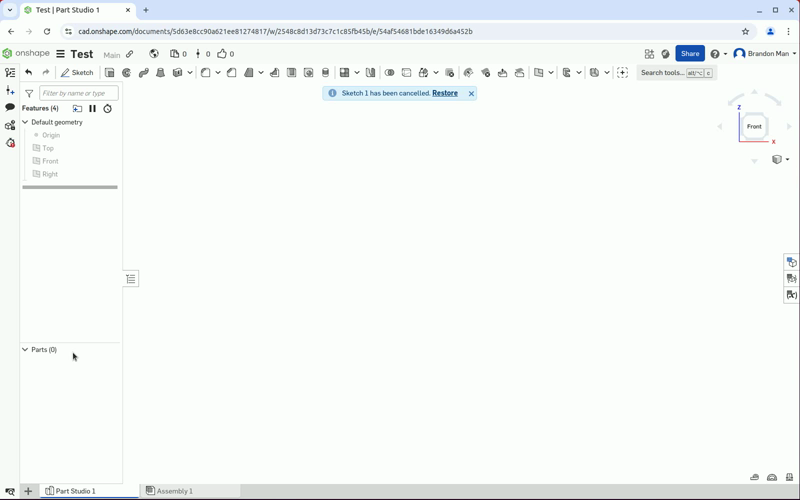
key(shift+s)
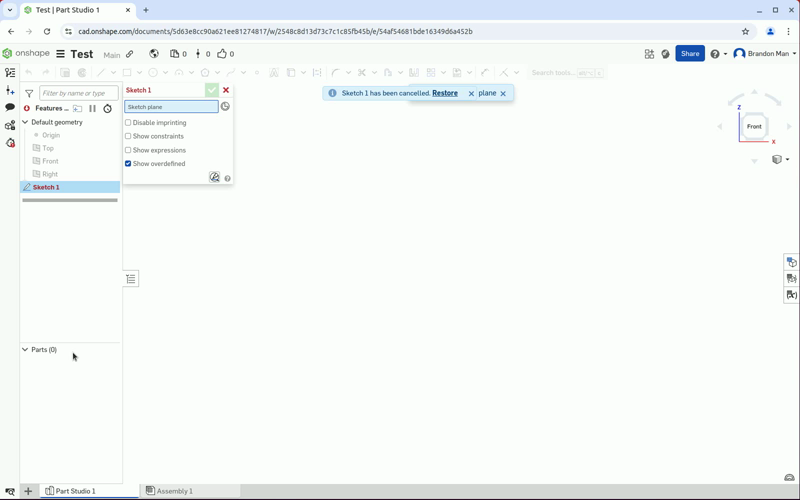
mouse_move(73, 163)
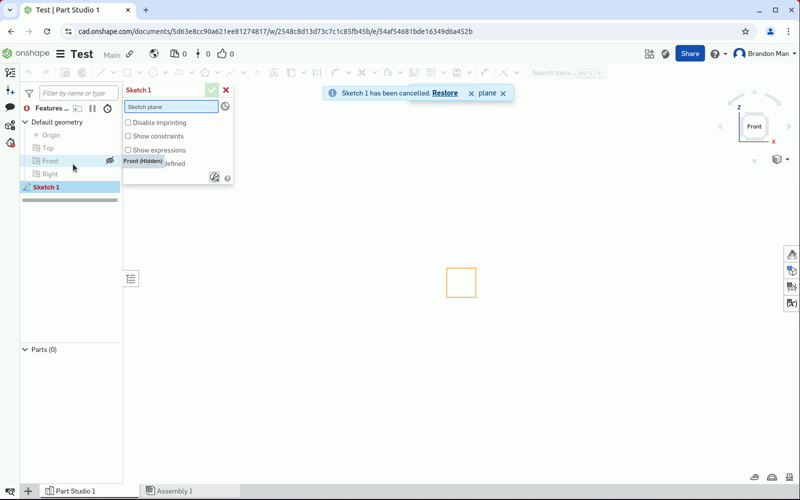
click(73, 163)
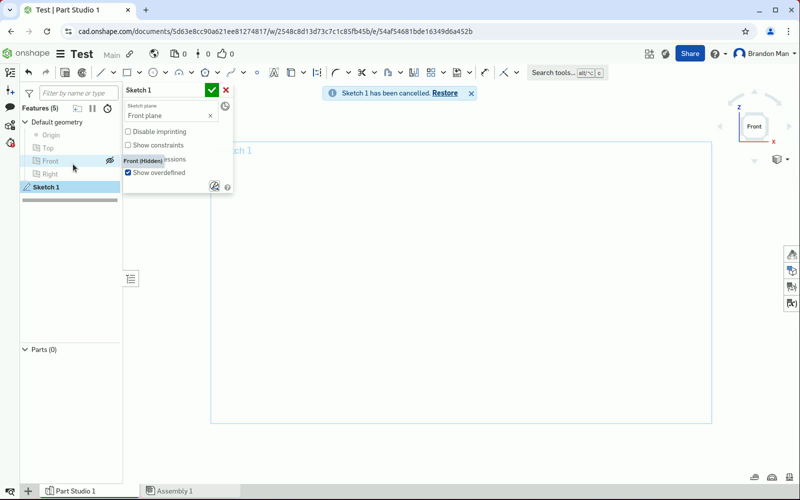
mouse_move(73, 352)
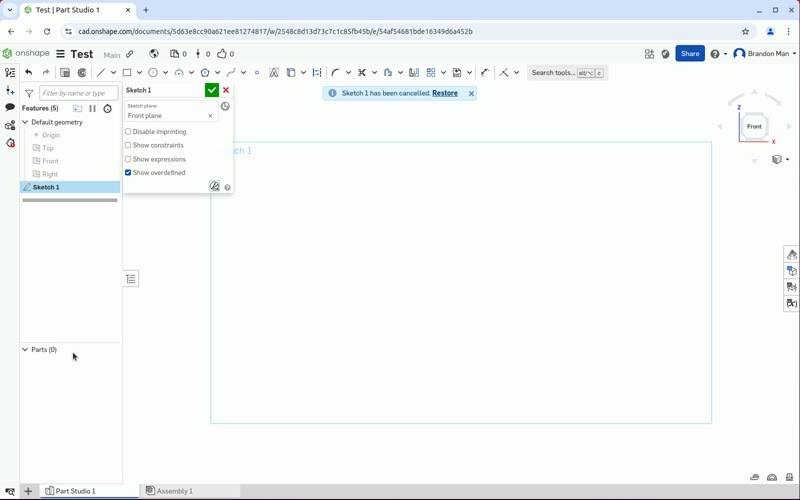
key(y)
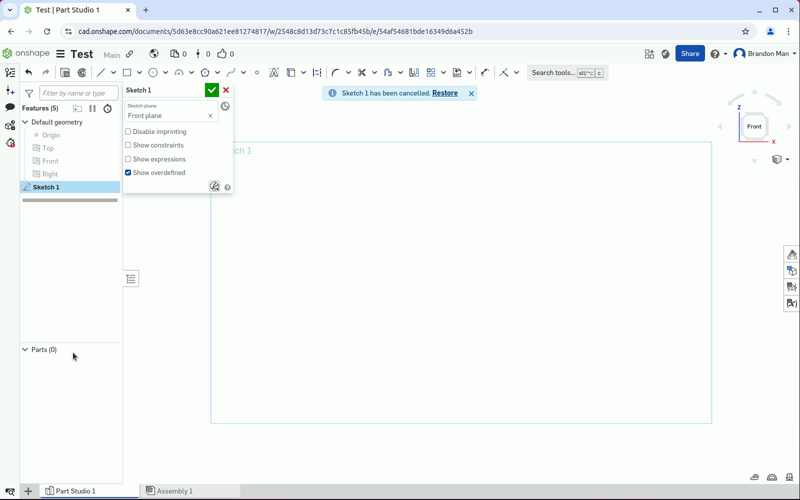
key(l)
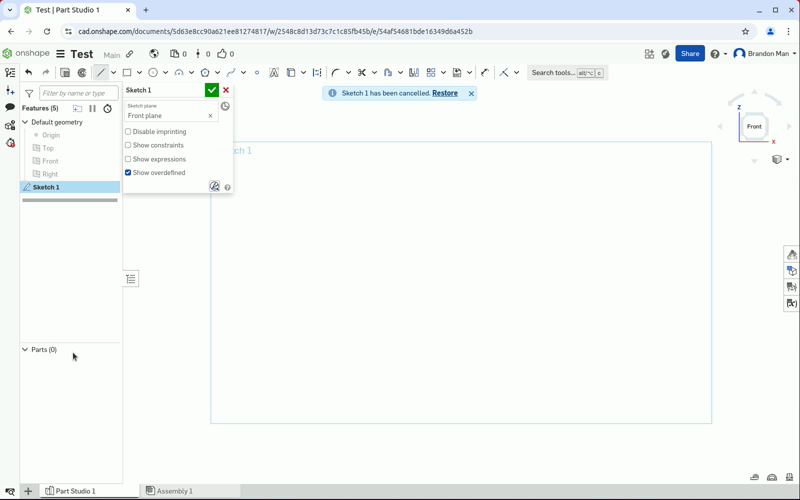
key_down(shift)
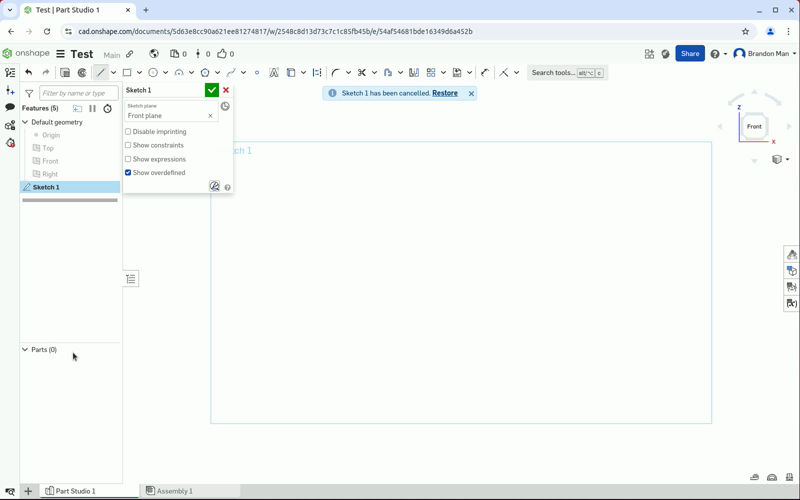
mouse_move(348, 271)
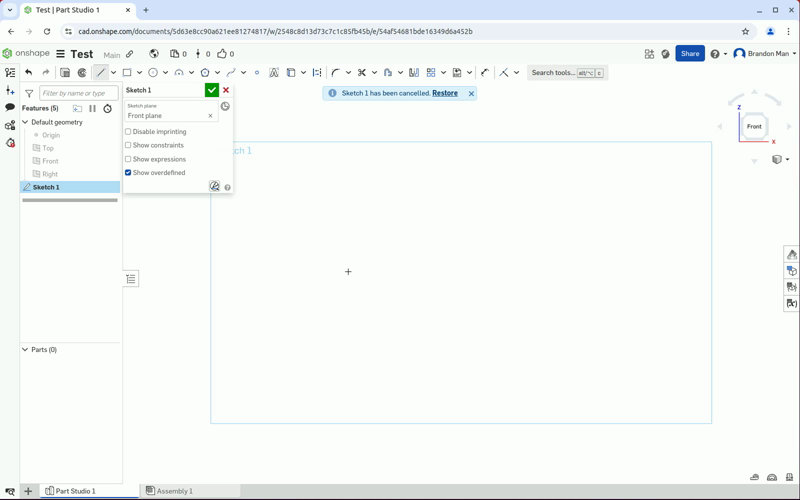
click(348, 271)
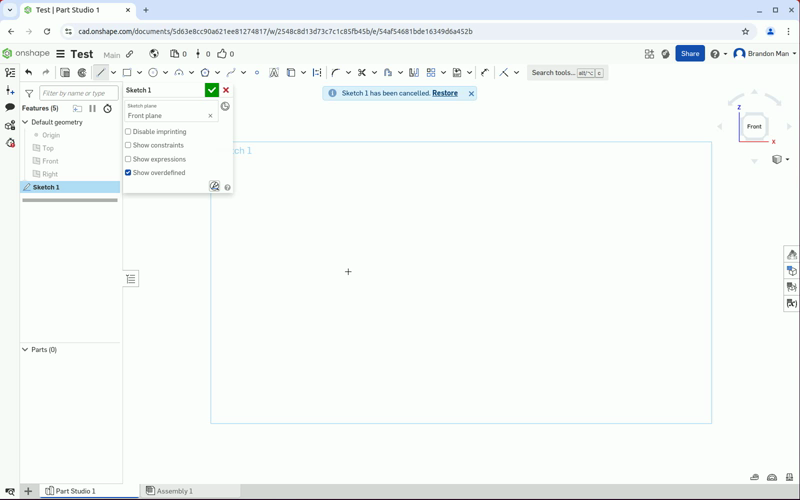
key_up(shift)
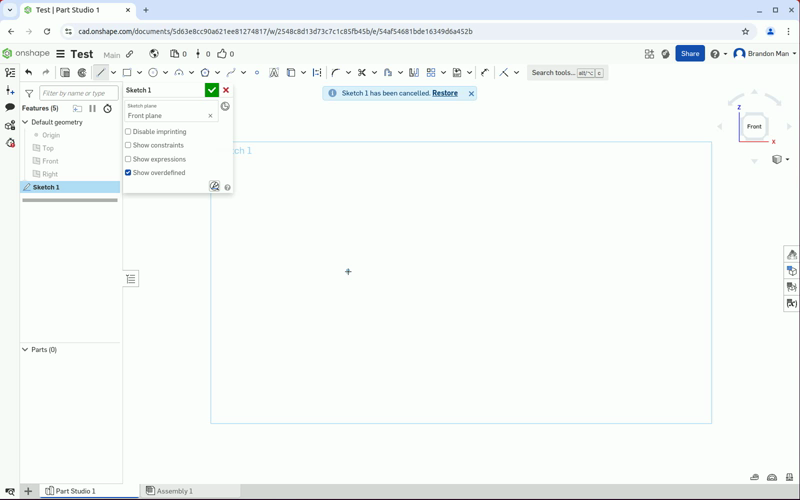
key_down(shift)
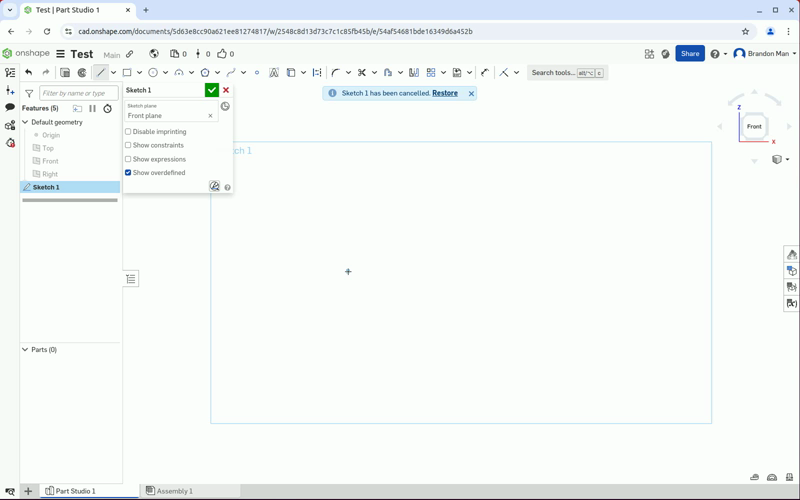
mouse_move(436, 271)
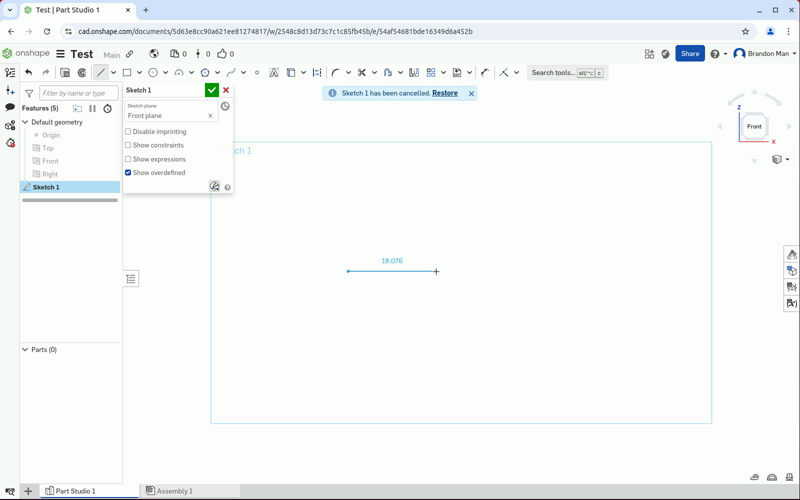
click(436, 271)
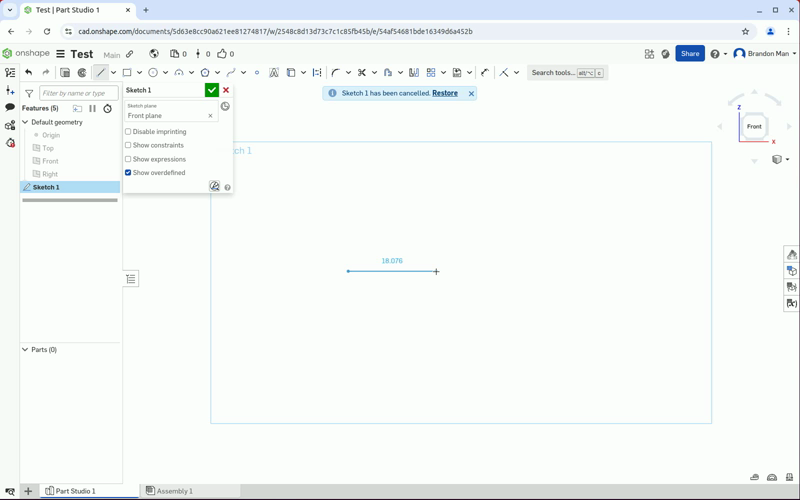
key_up(shift)
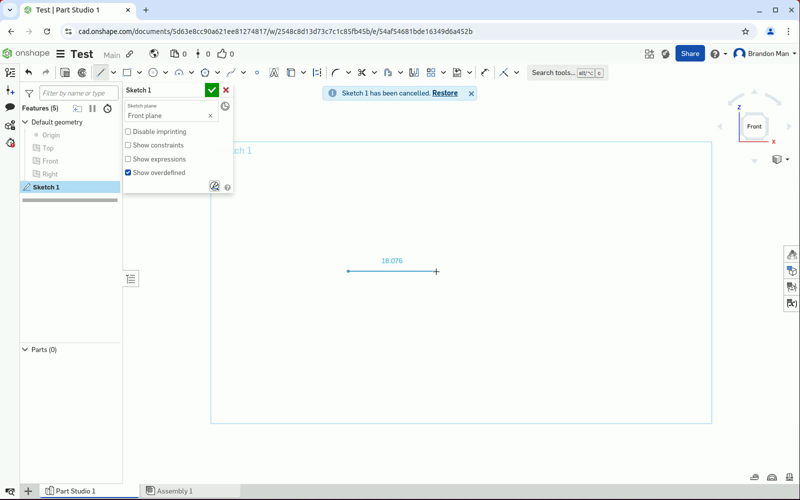
key_down(shift)
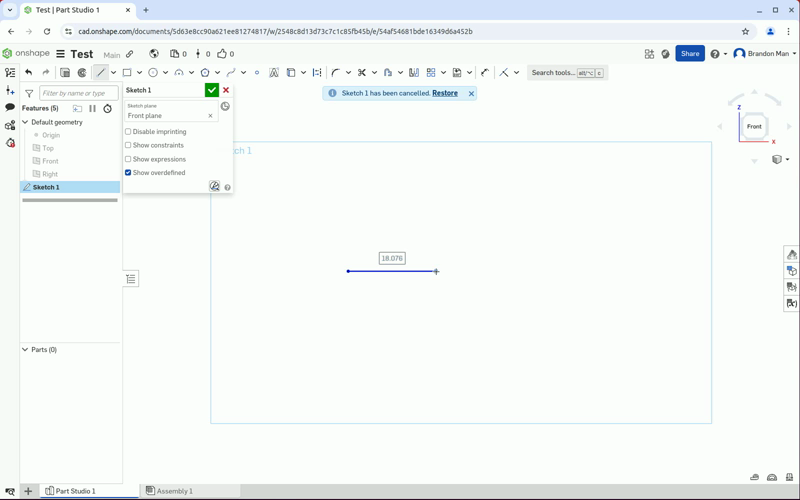
mouse_move(436, 183)
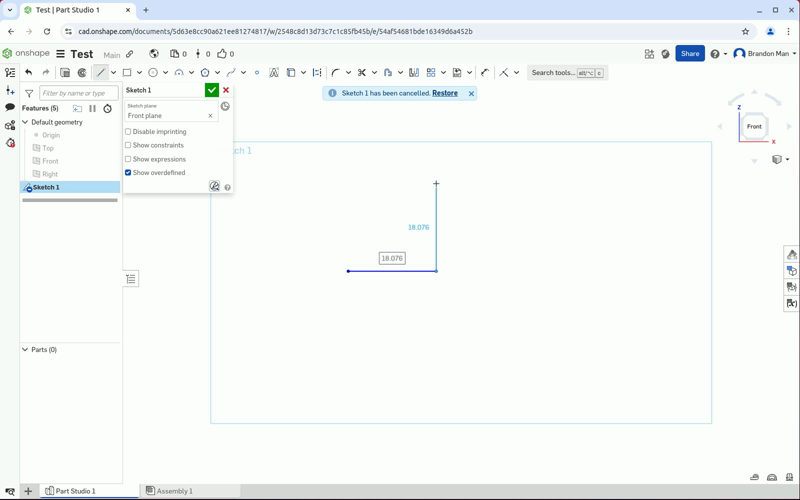
click(436, 183)
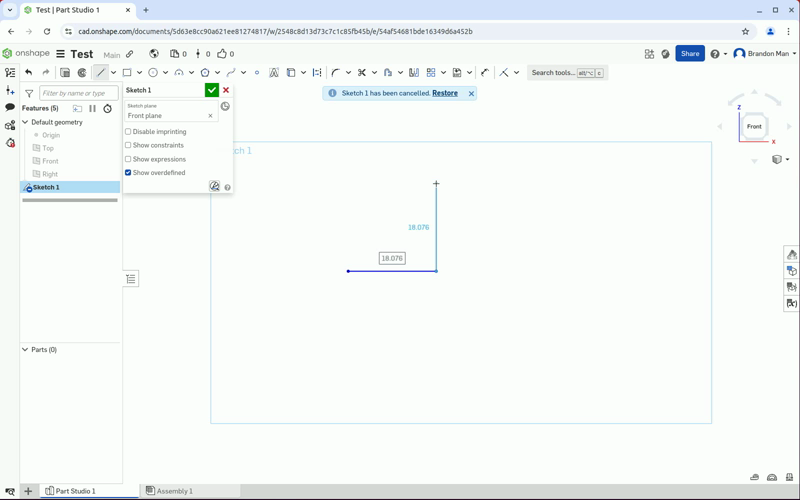
key_up(shift)
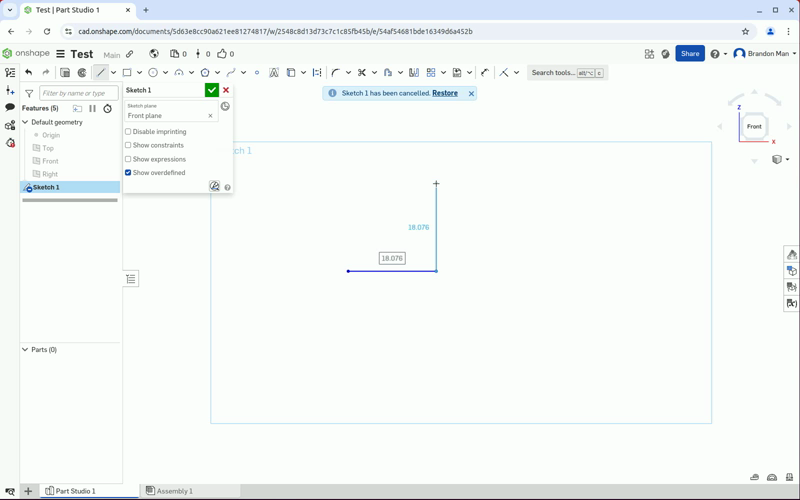
key_down(shift)
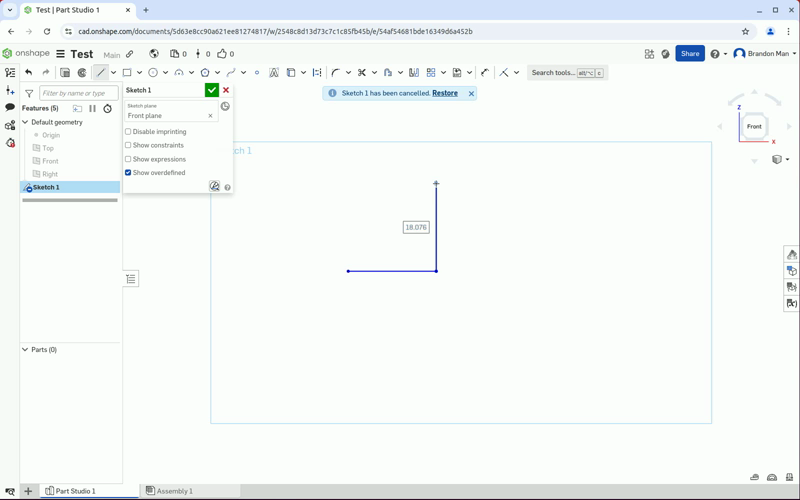
mouse_move(348, 183)
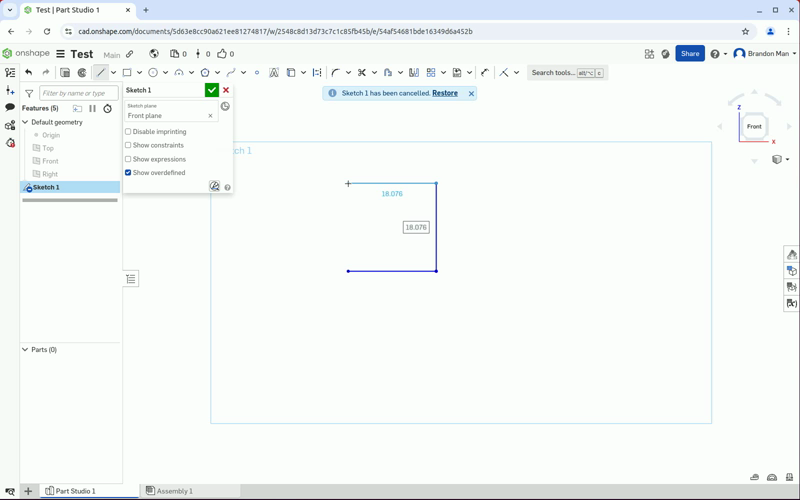
click(348, 183)
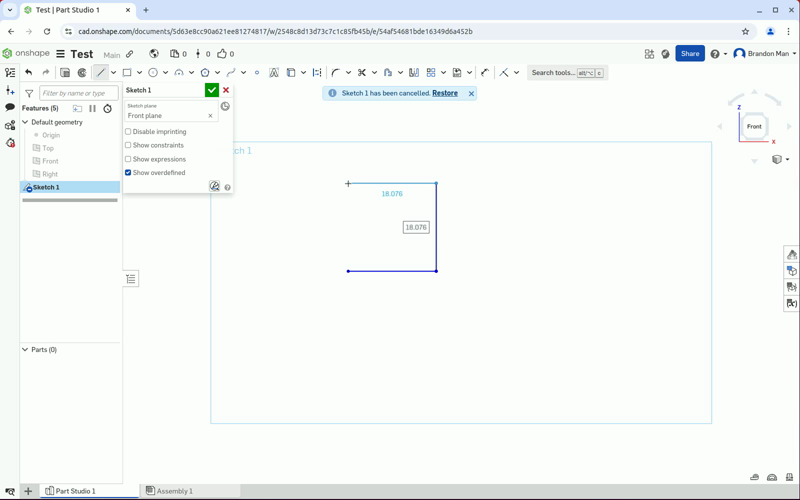
key_up(shift)
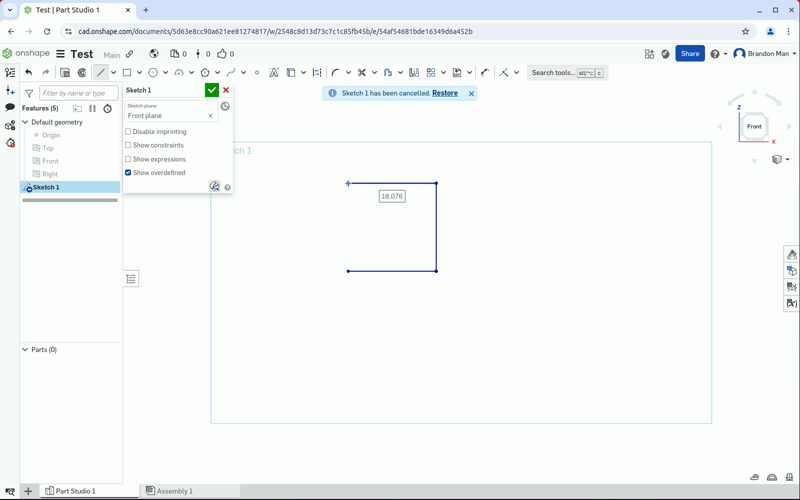
key_down(shift)
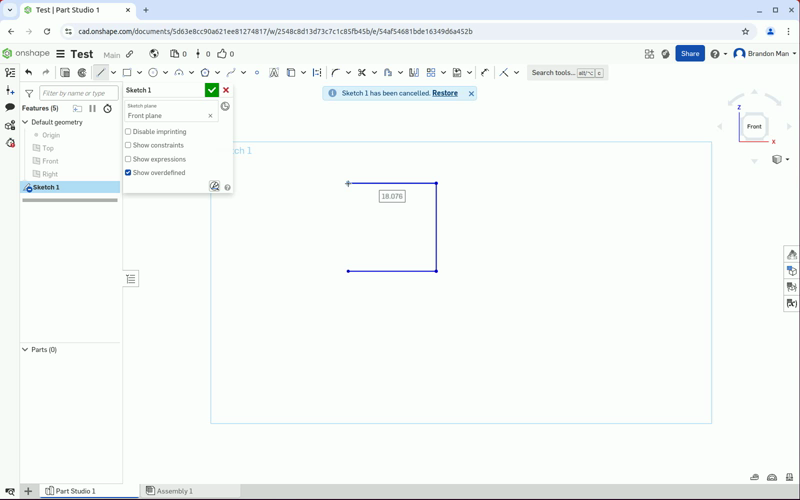
mouse_move(348, 271)
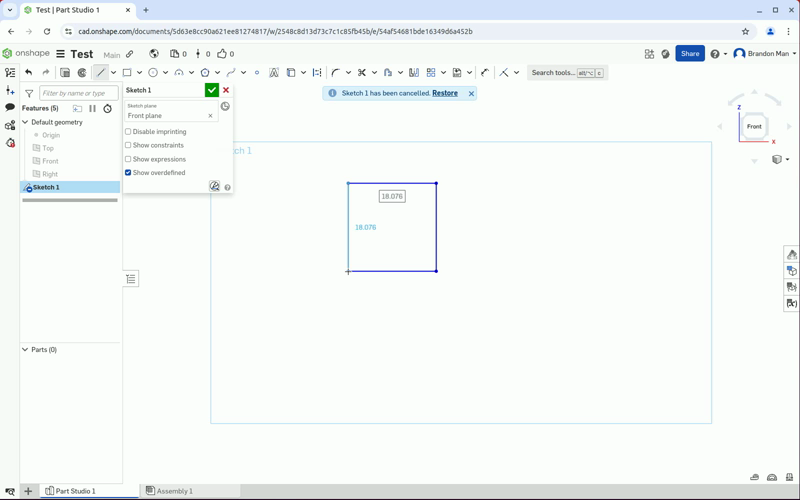
key_up(shift)
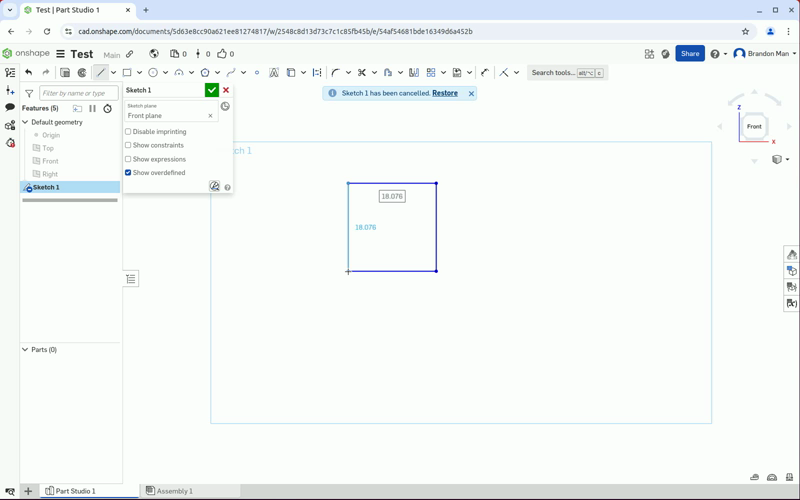
click(348, 271)
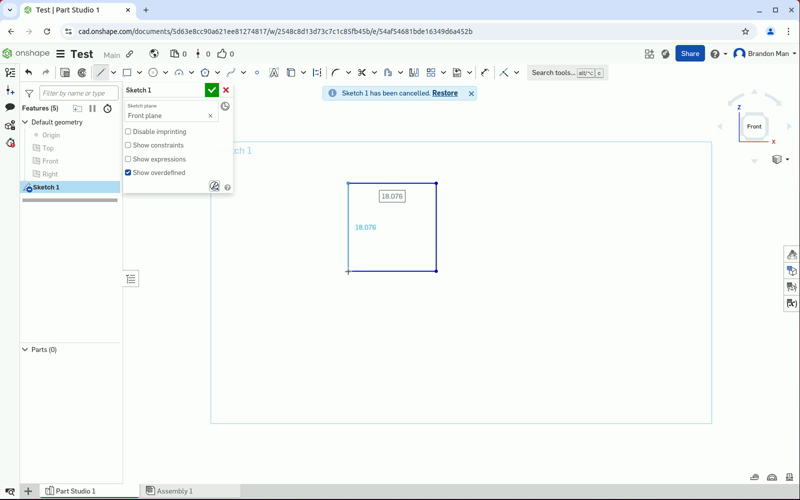
key(esc)
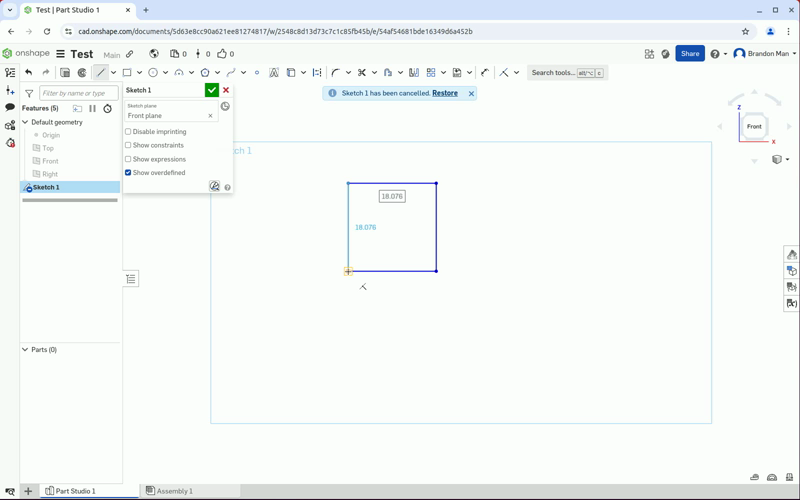
mouse_move(416, 224)
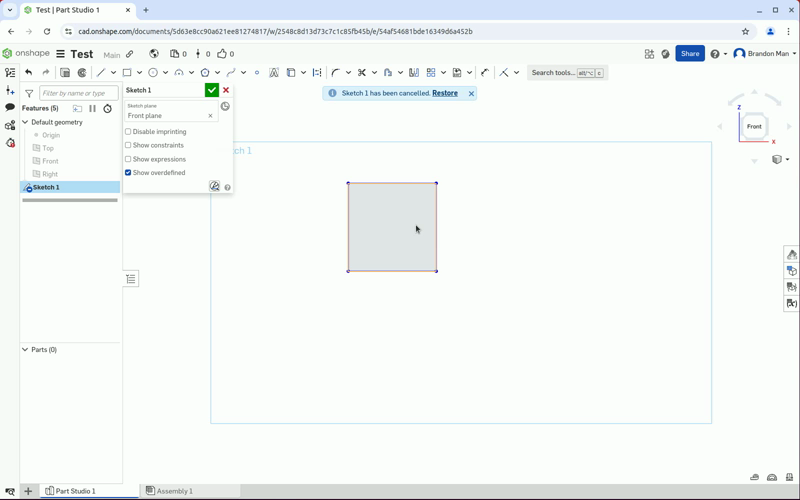
click(416, 224)
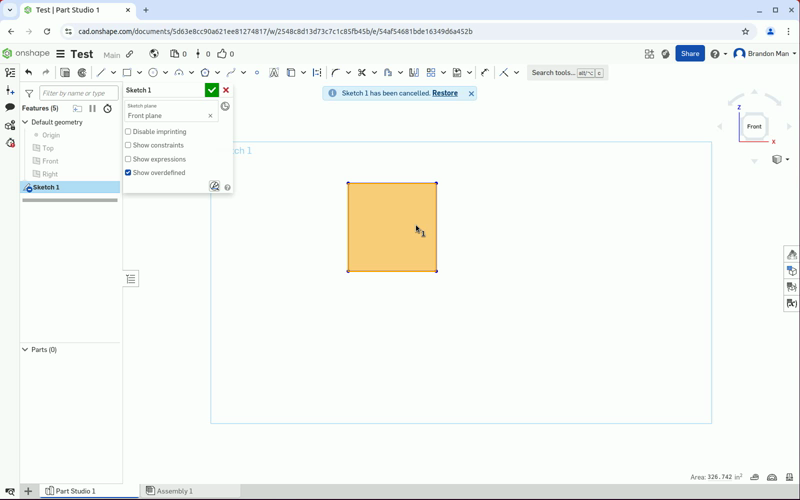
mouse_move(73, 352)
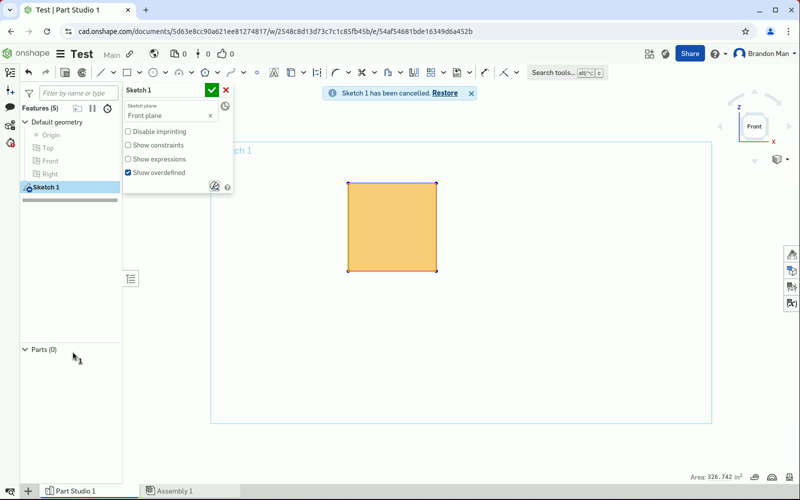
key(shift+y)
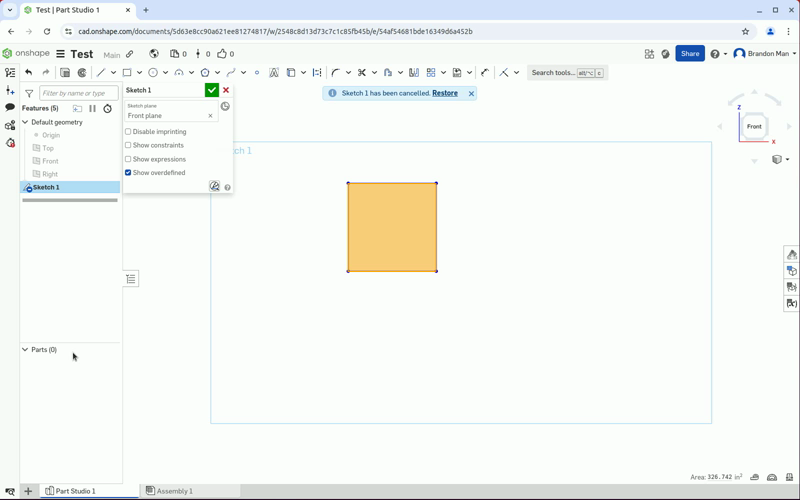
key(shift+e)
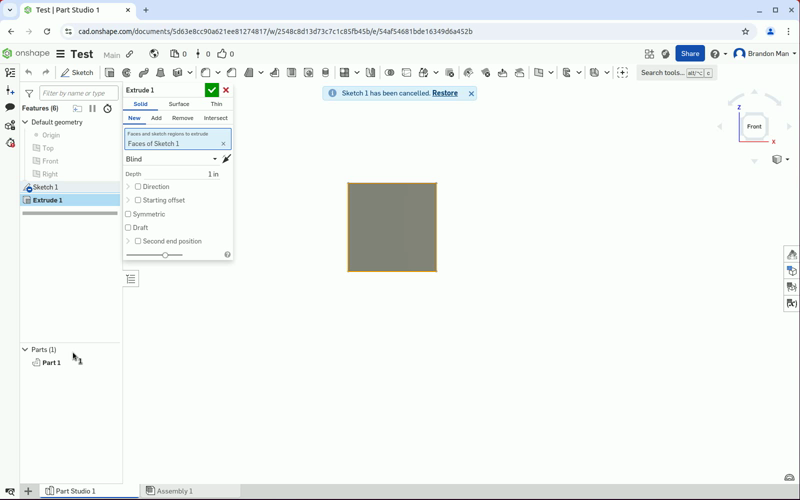
mouse_move(143, 106)
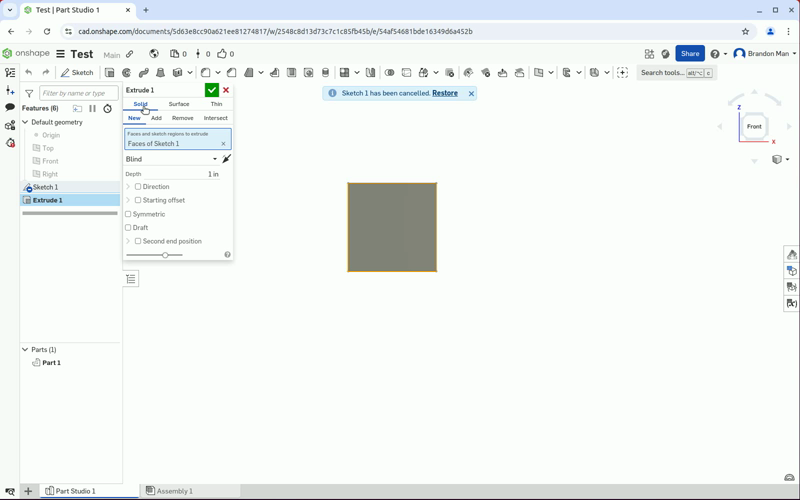
click(143, 106)
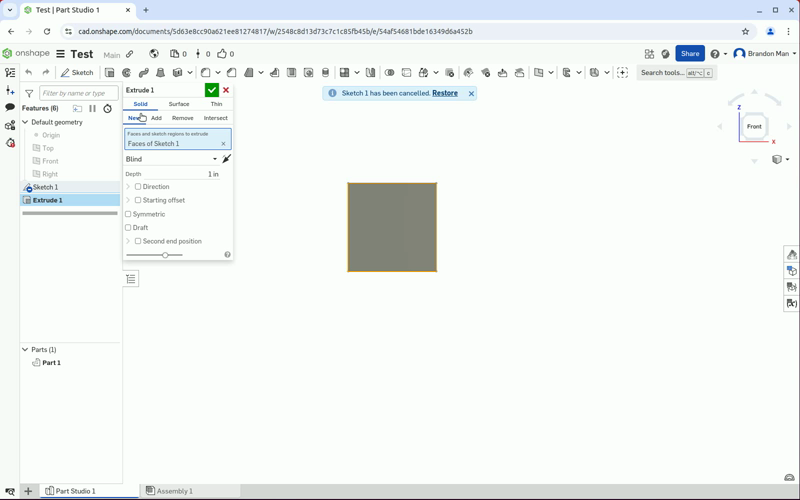
mouse_move(137, 120)
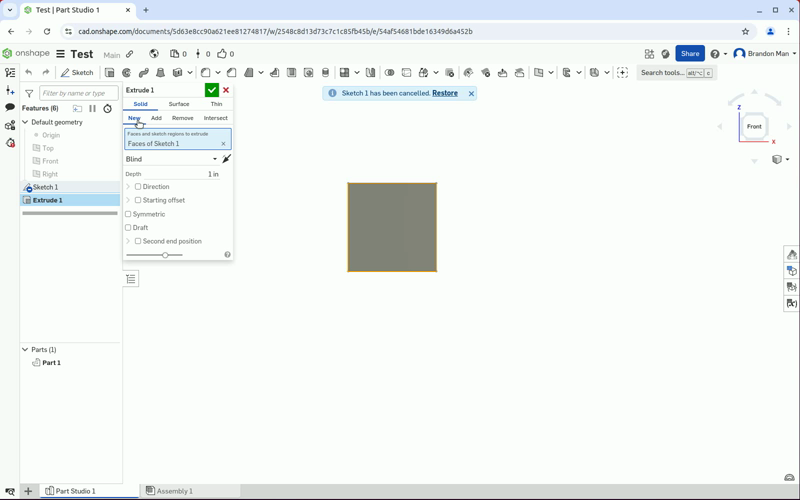
click(137, 120)
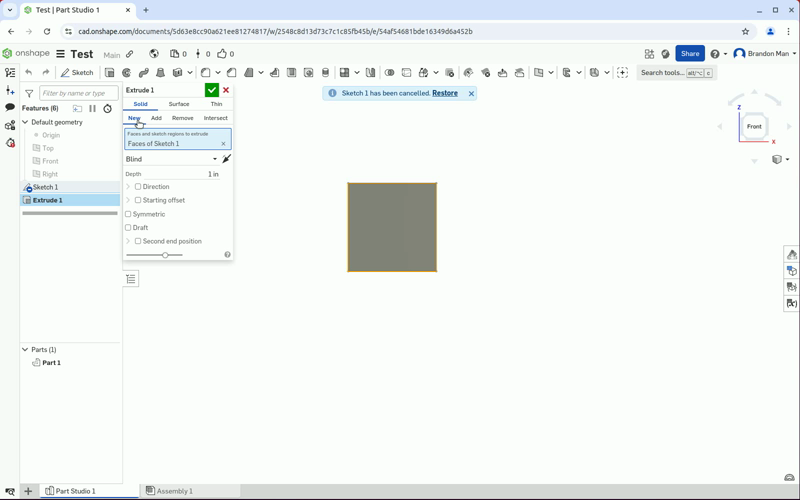
key(tab, 4)
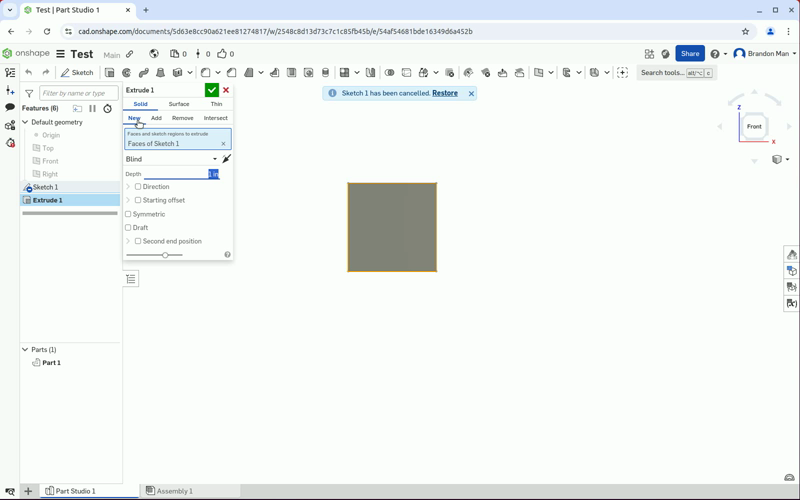
text(0.963)
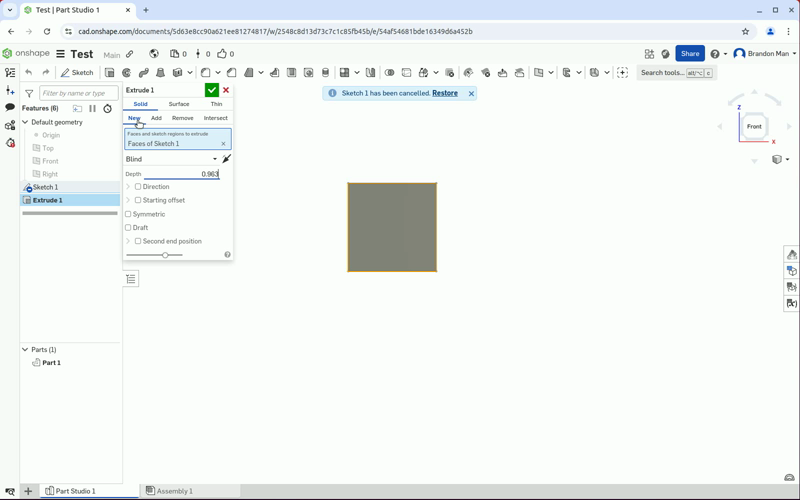
key(enter)
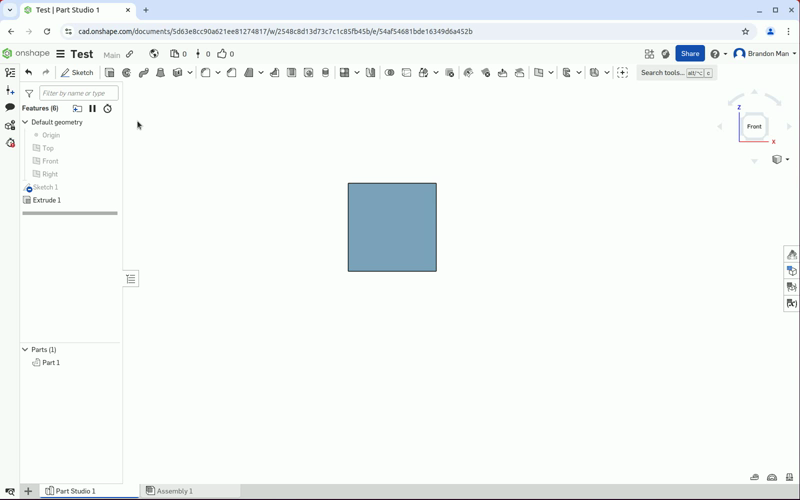
key(shift+h)
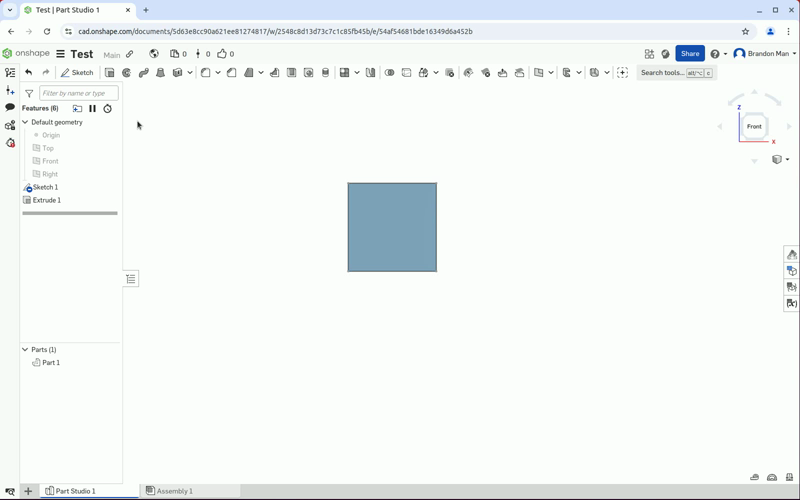
key(shift+h)
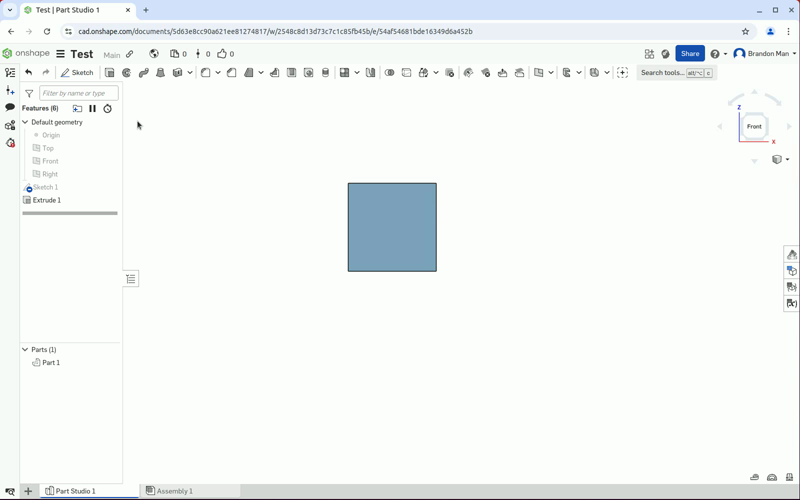
mouse_move(73, 189)
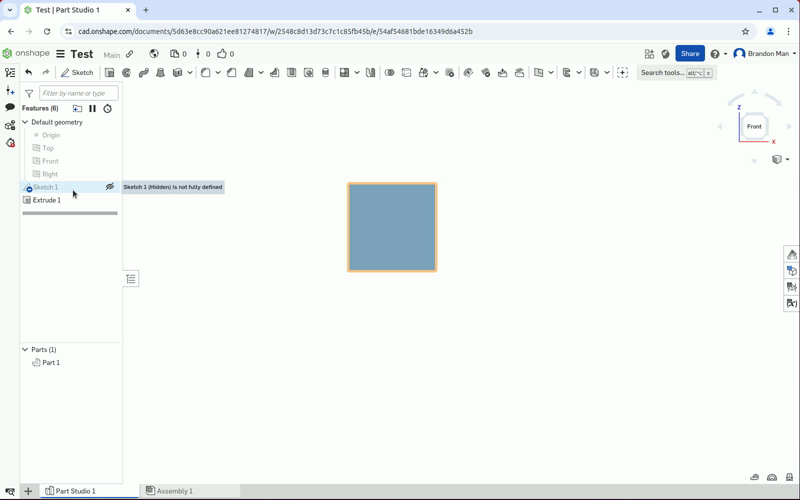
click(73, 189)
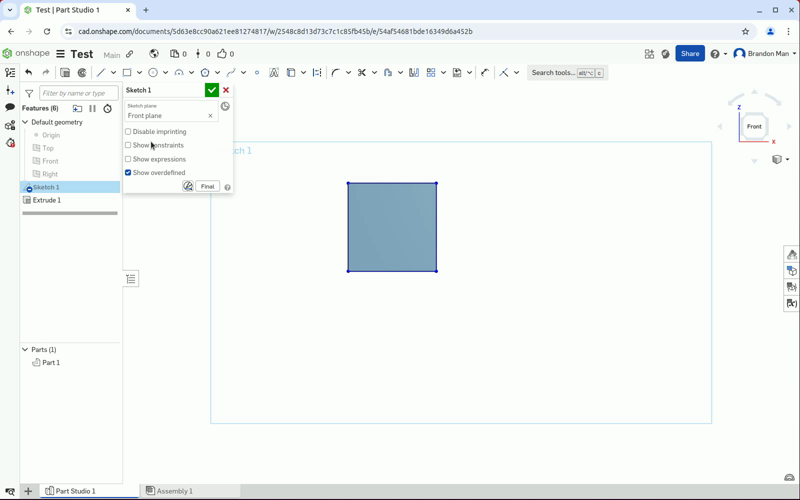
mouse_move(229, 92)
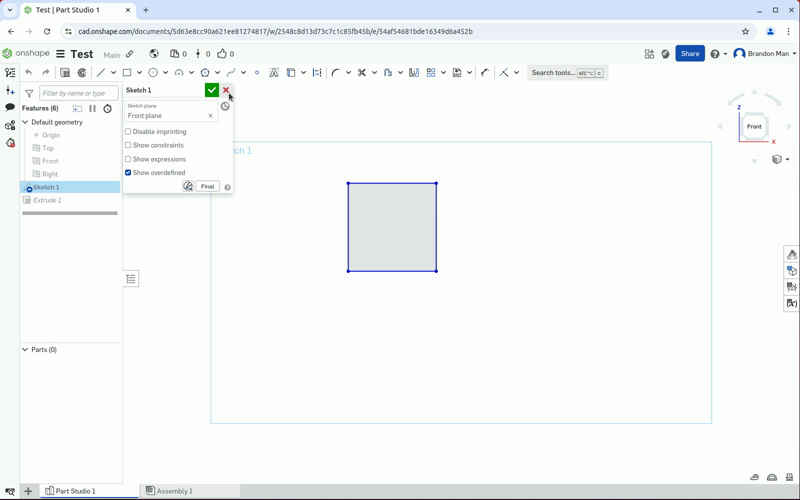
click(229, 92)
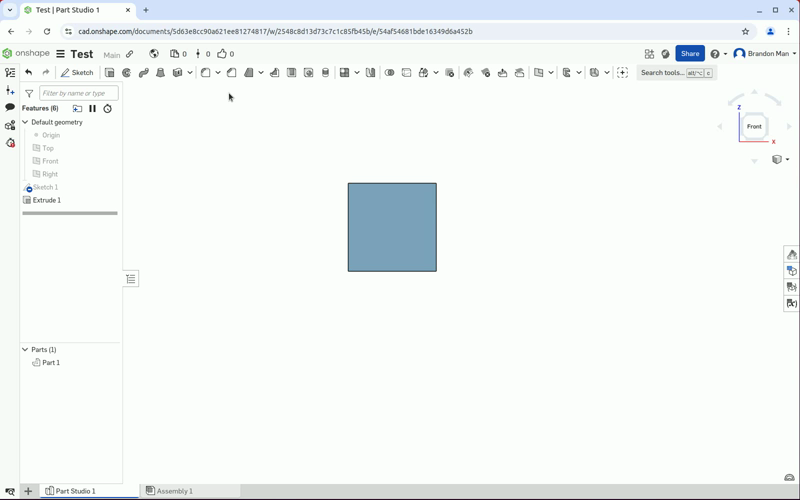
mouse_move(541, 75)
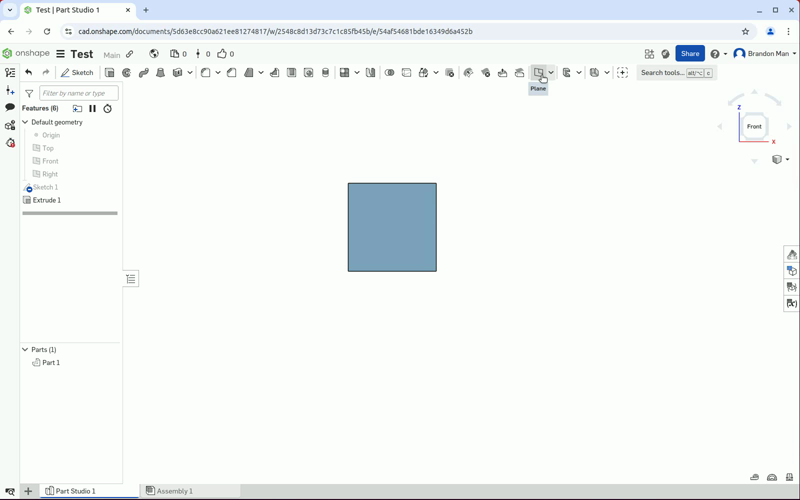
click(541, 75)
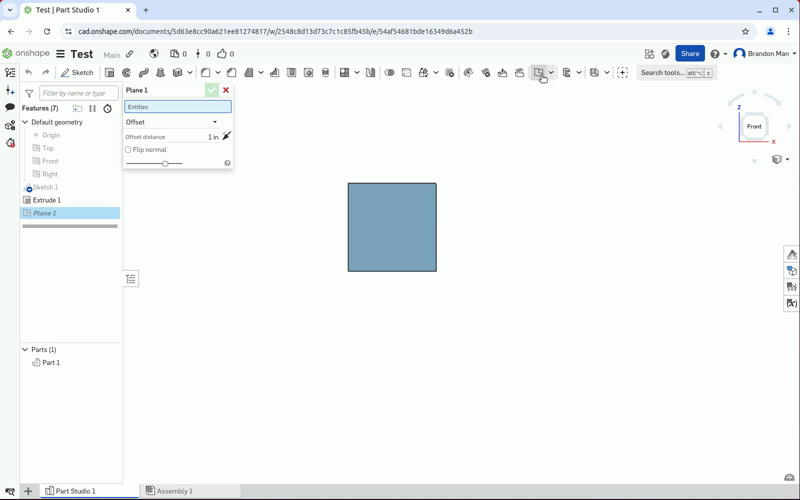
mouse_move(73, 163)
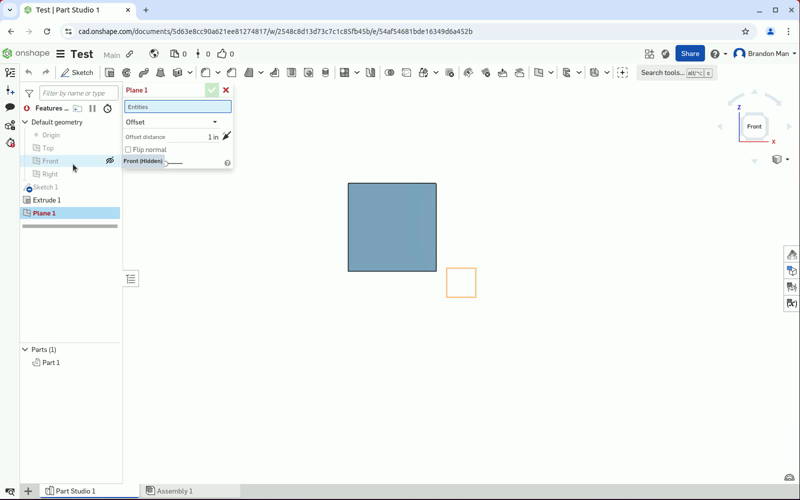
click(73, 163)
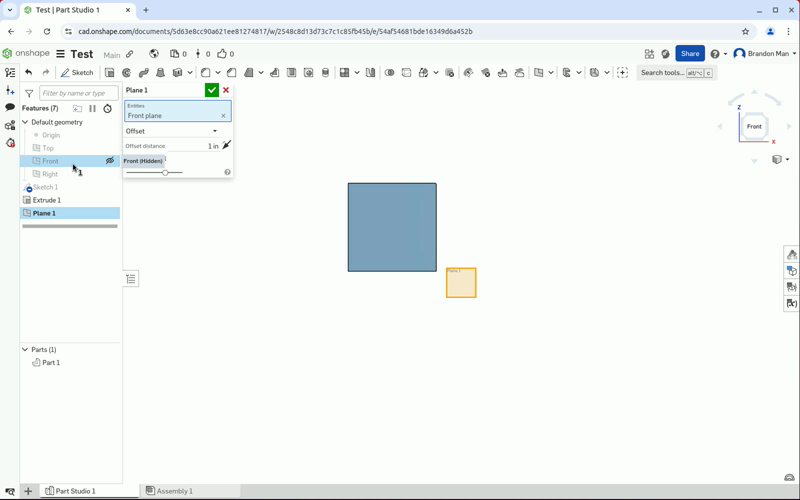
key(tab, 2)
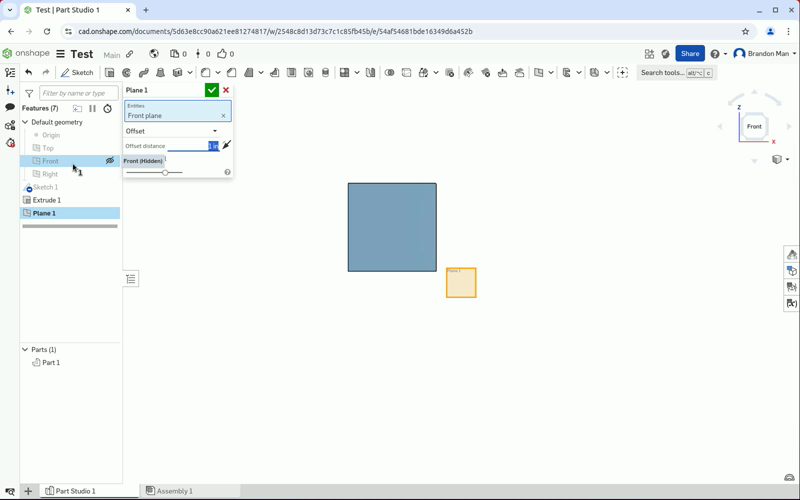
text(0.955)
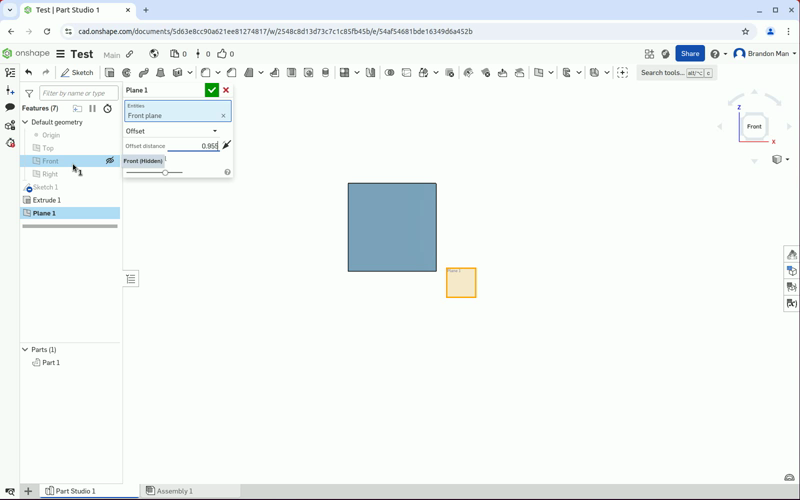
key(enter, 2)
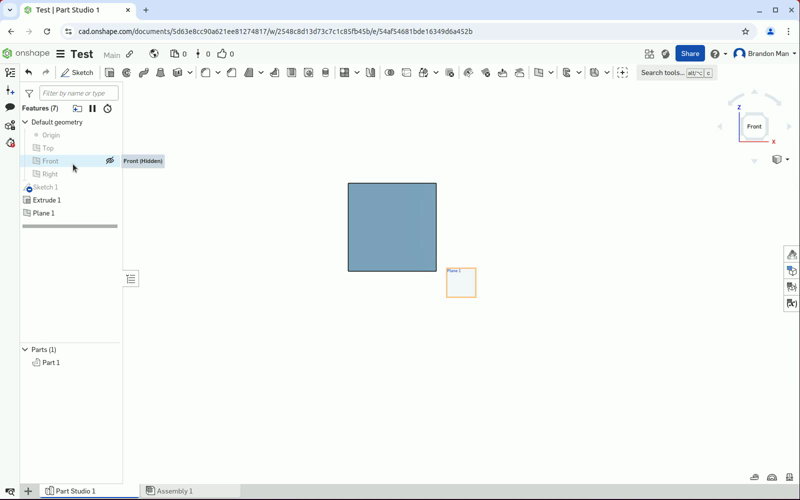
key(shift+s)
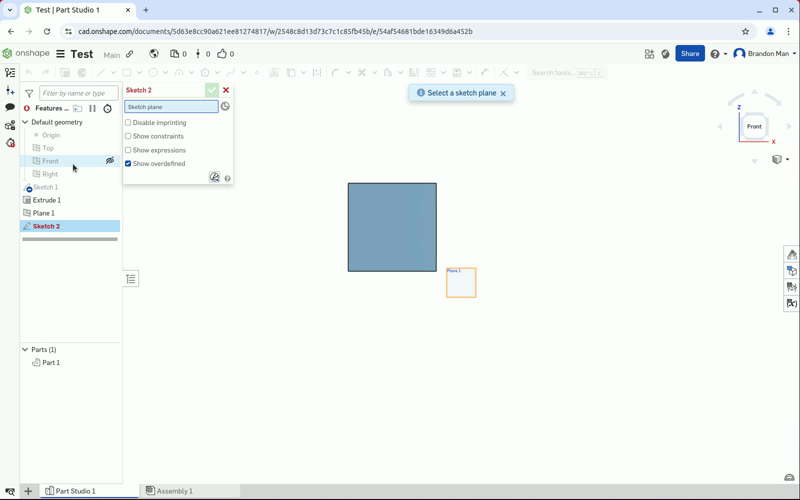
mouse_move(73, 215)
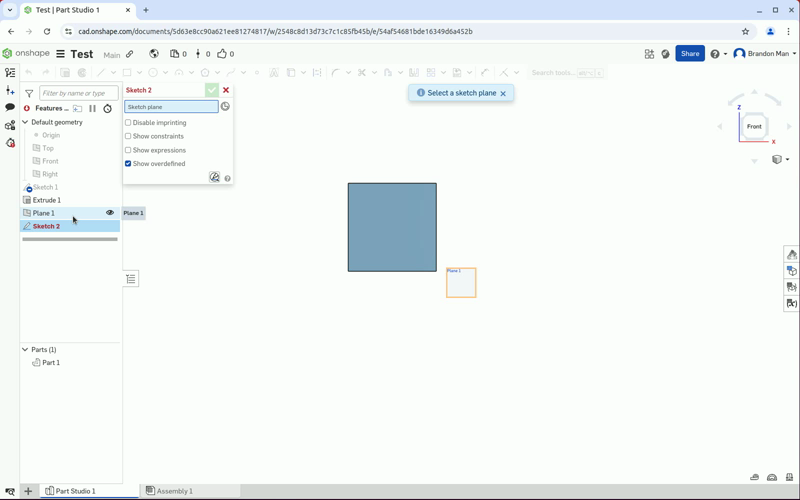
click(73, 215)
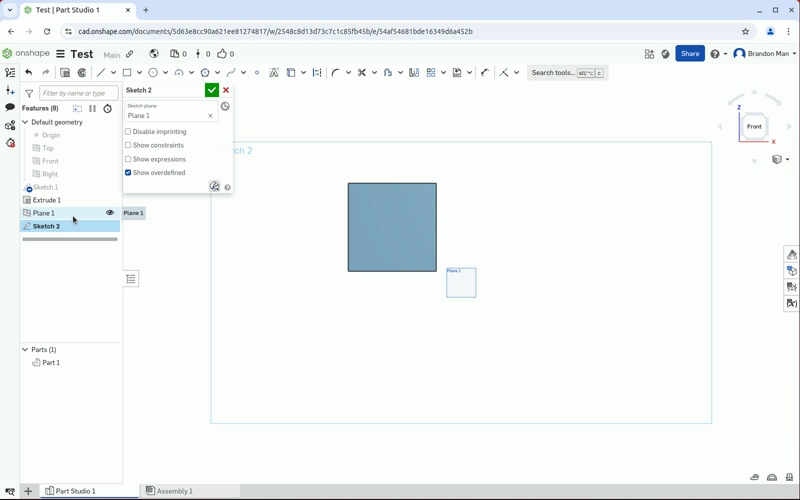
mouse_move(73, 352)
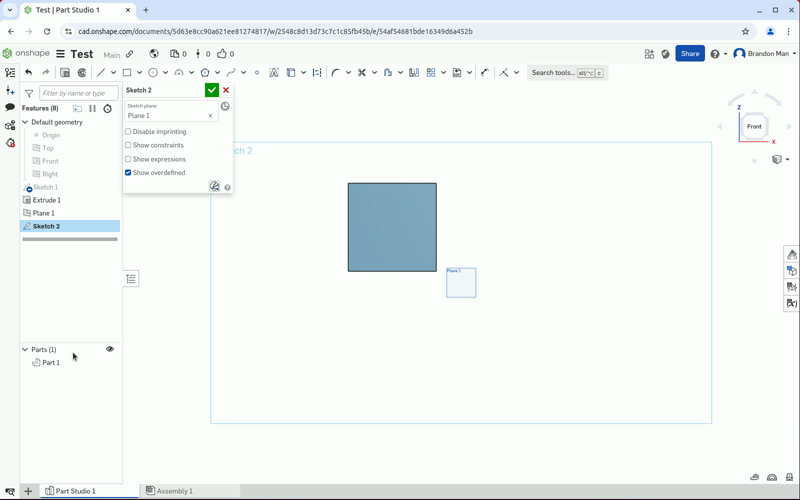
key(y)
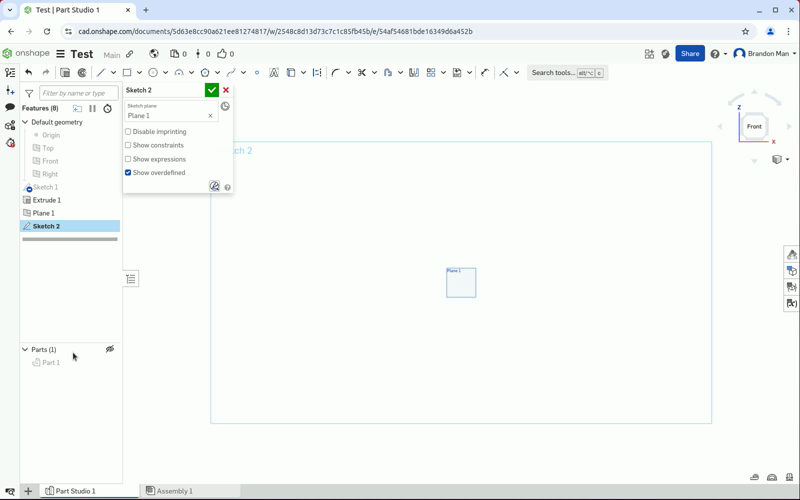
key(l)
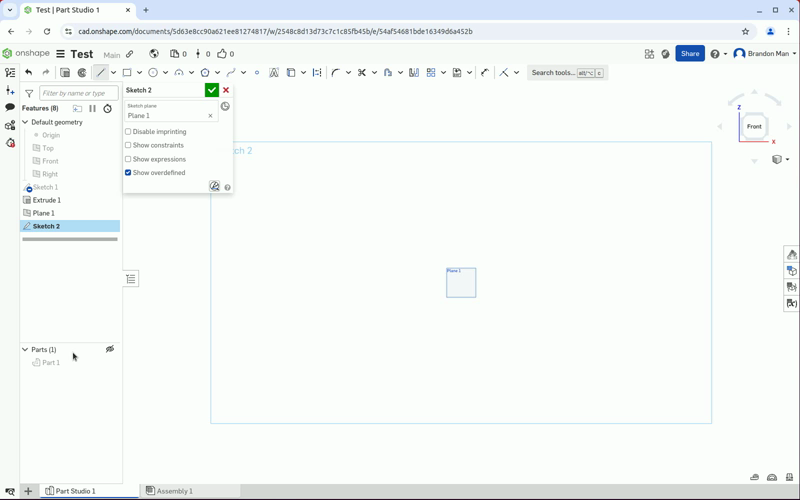
key_down(shift)
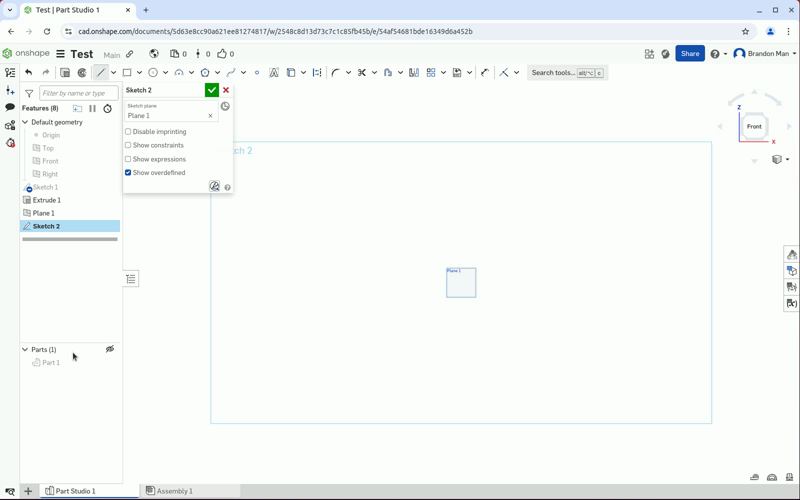
mouse_move(348, 258)
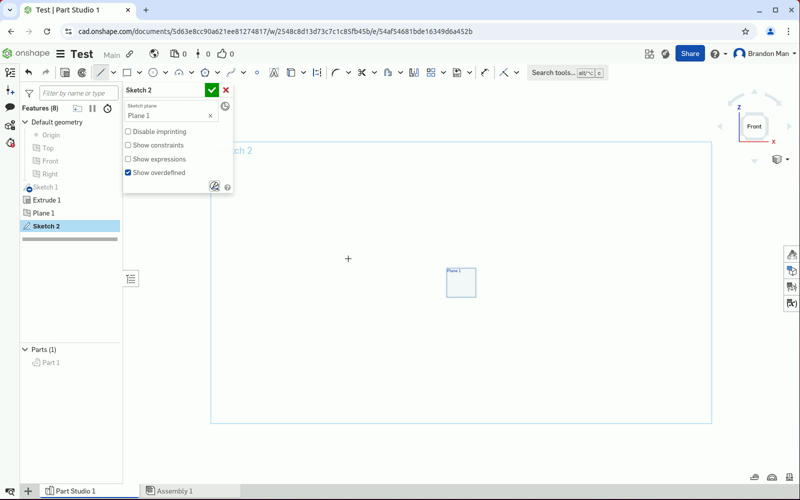
click(348, 258)
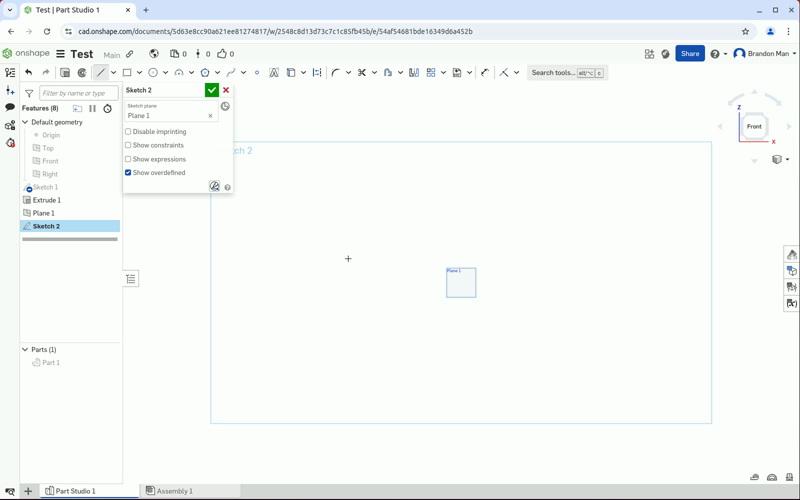
key_up(shift)
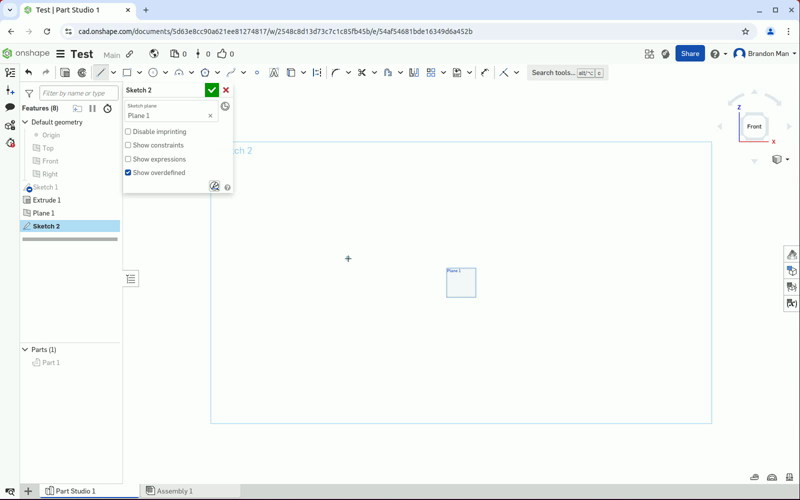
key_down(shift)
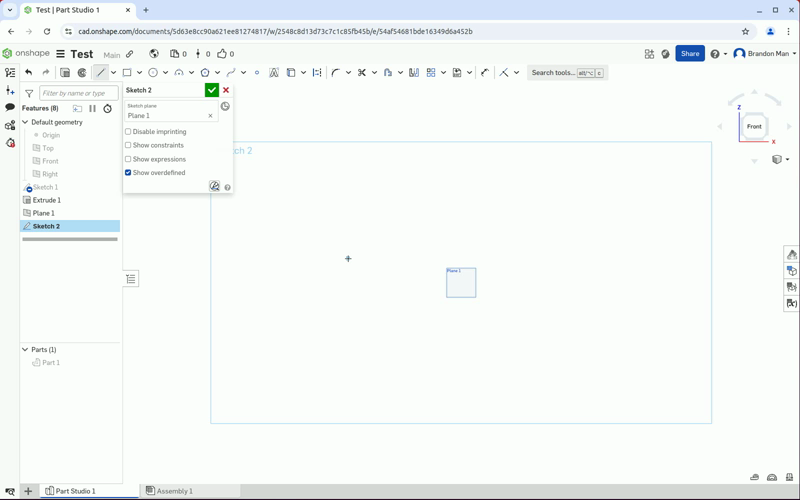
mouse_move(378, 258)
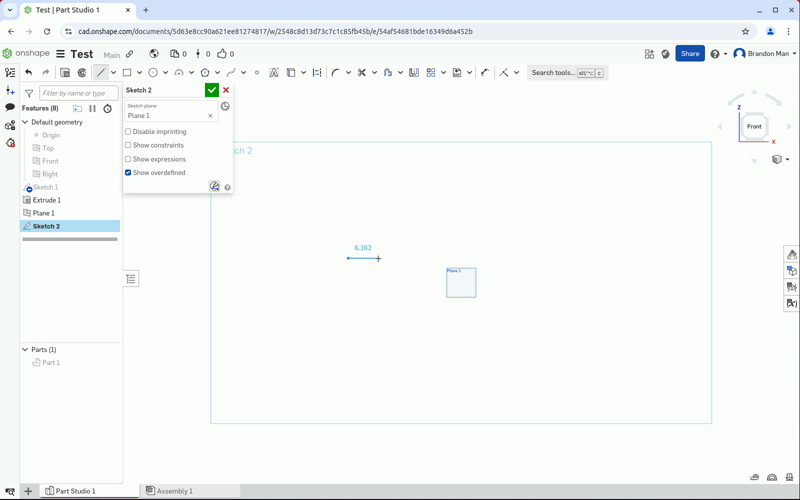
mouse_move(353, 258)
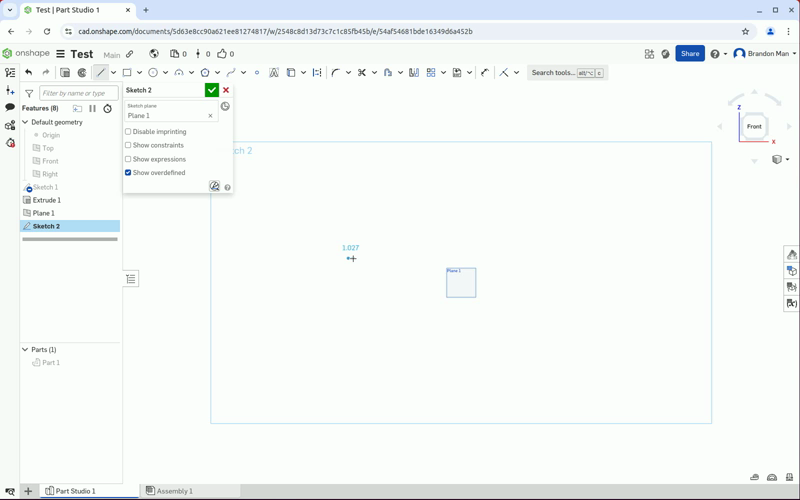
scroll(6)
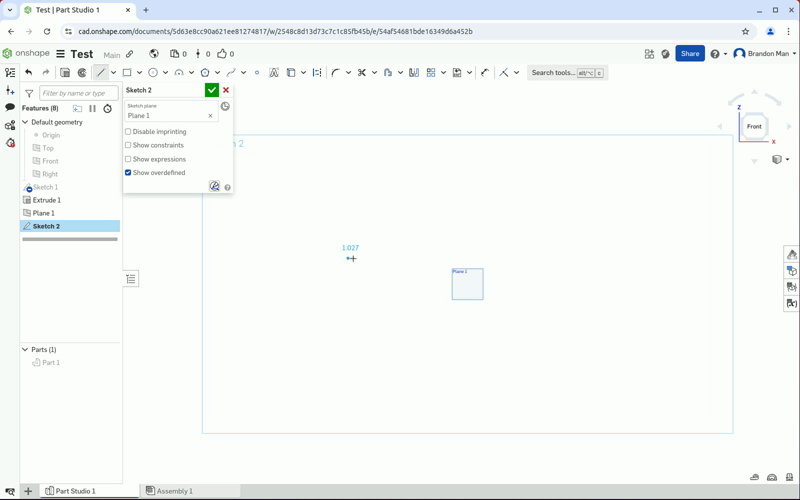
scroll(6)
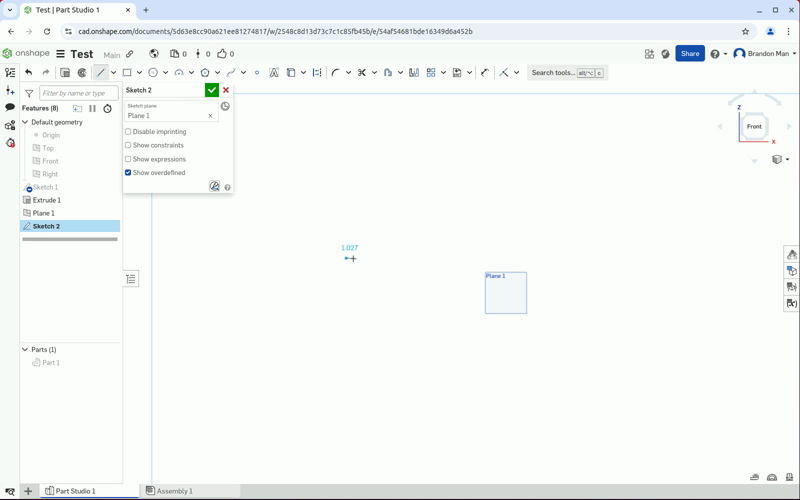
scroll(6)
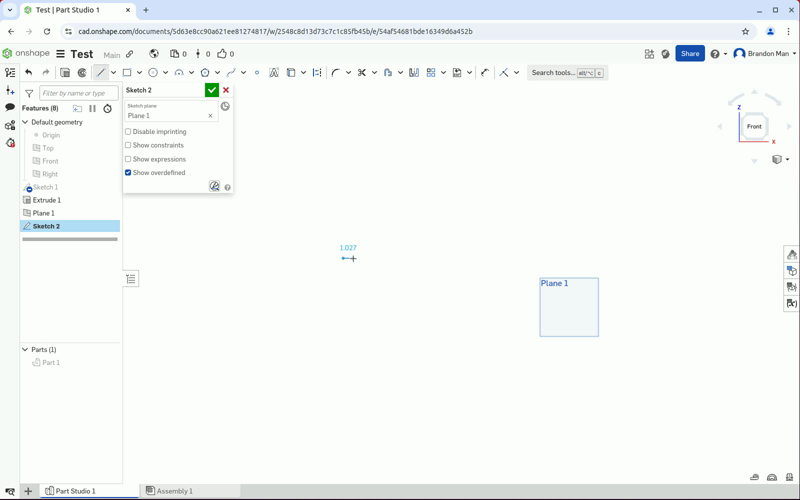
scroll(6)
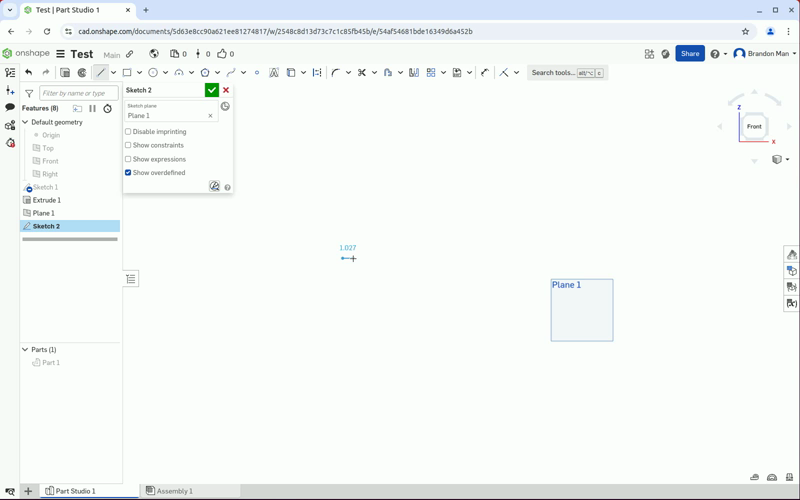
scroll(6)
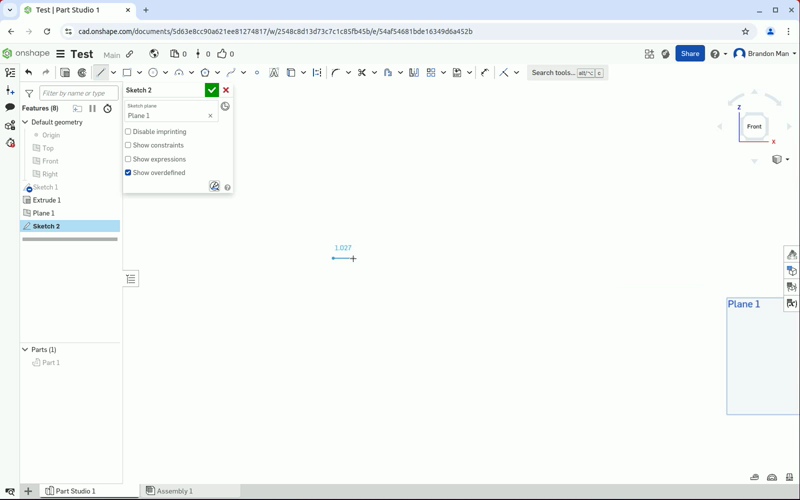
scroll(6)
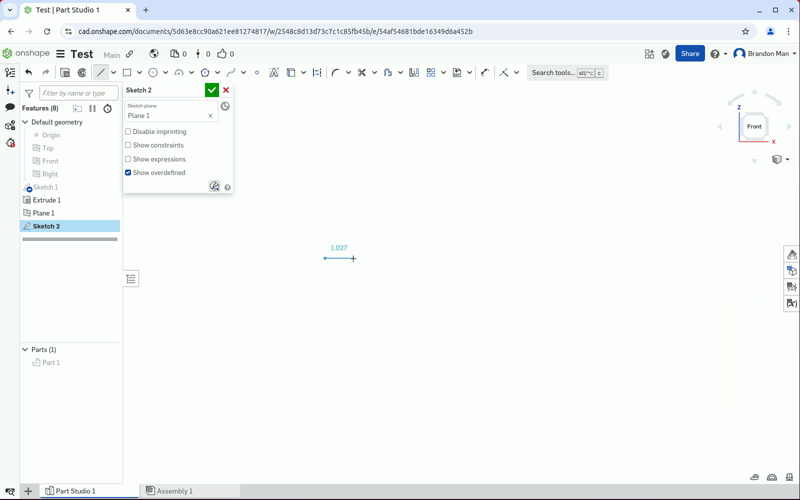
scroll(6)
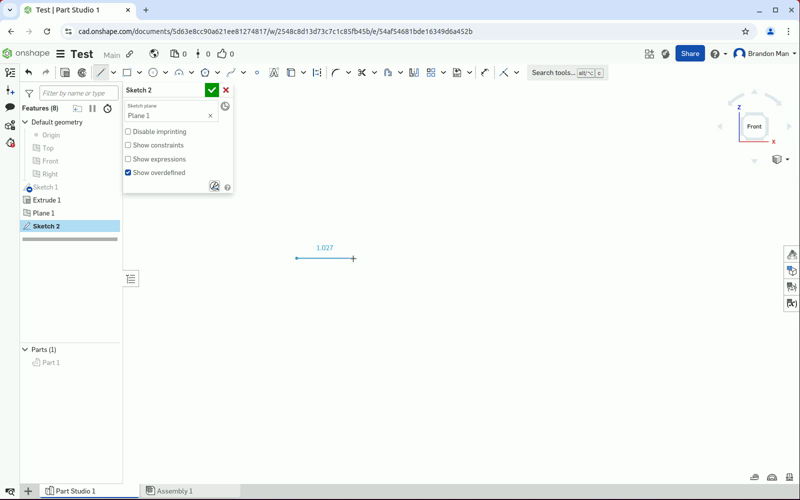
click(353, 258)
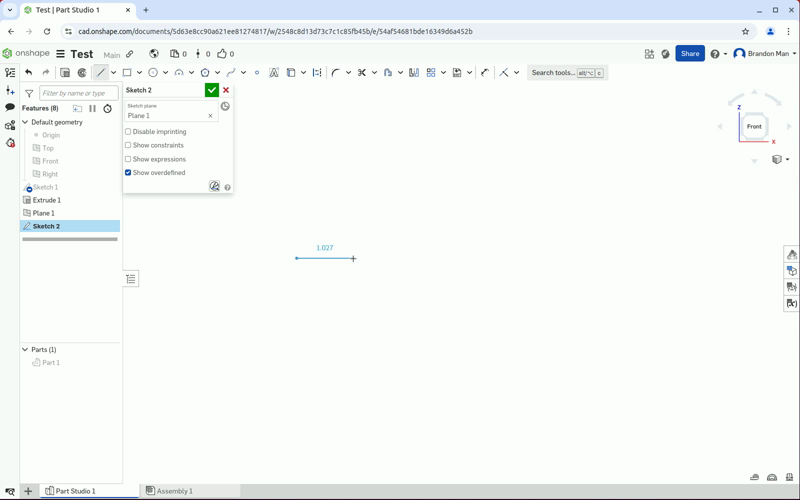
scroll(-6)
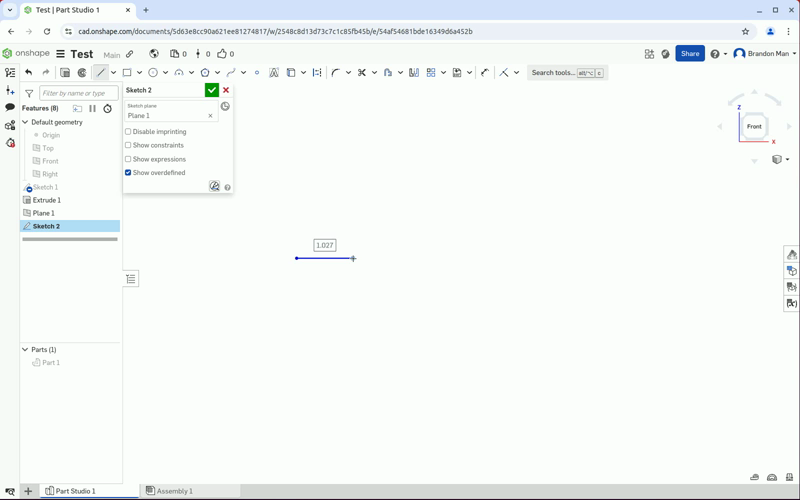
scroll(-6)
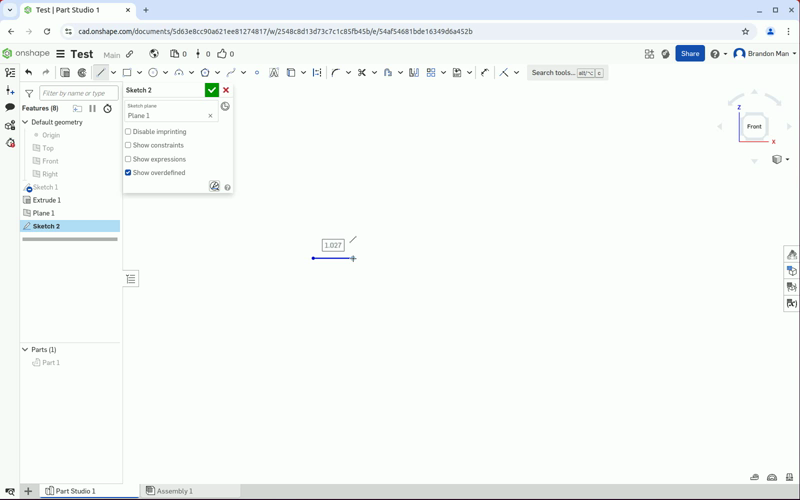
scroll(-6)
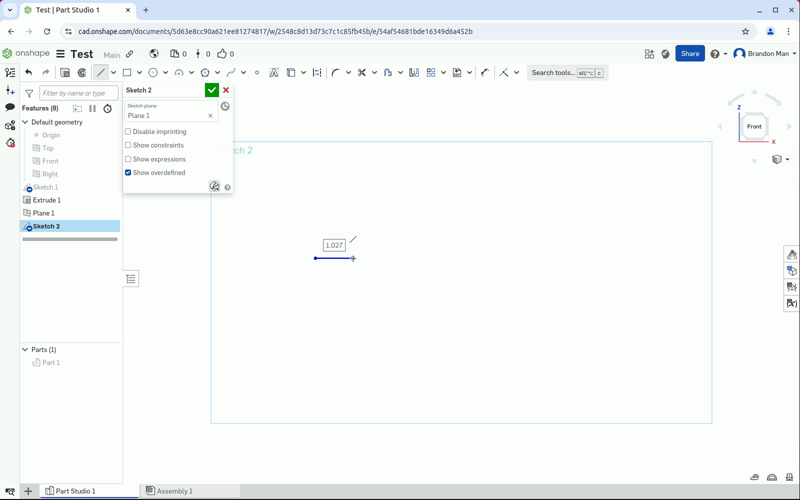
scroll(-6)
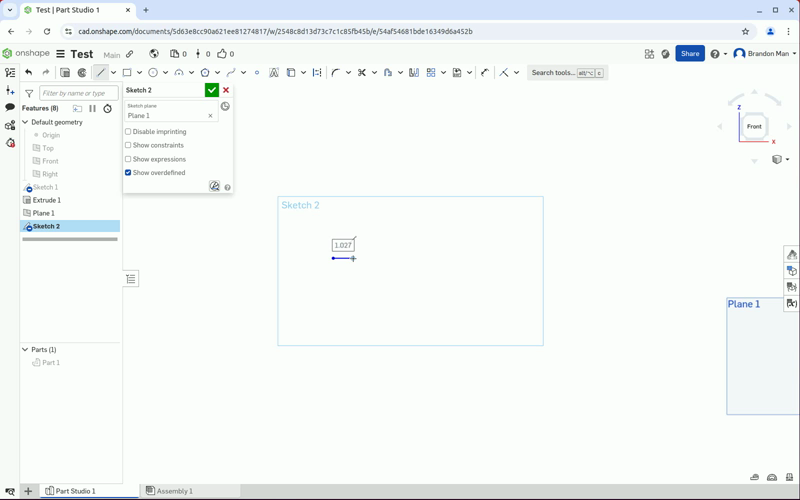
scroll(-6)
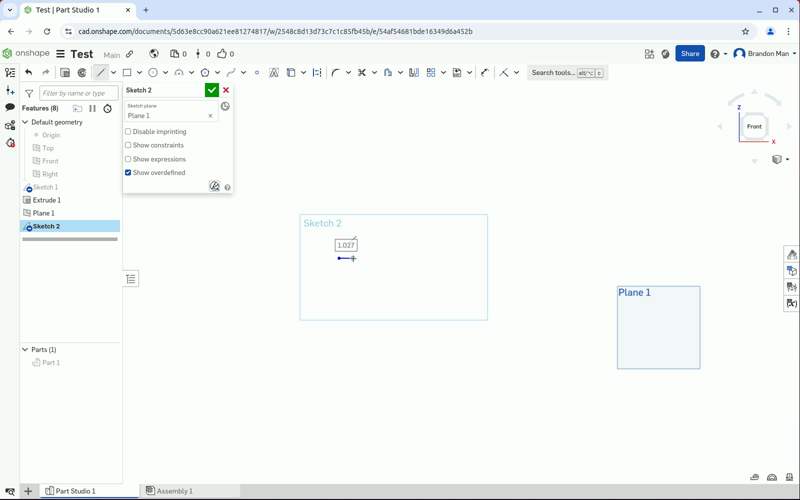
scroll(-6)
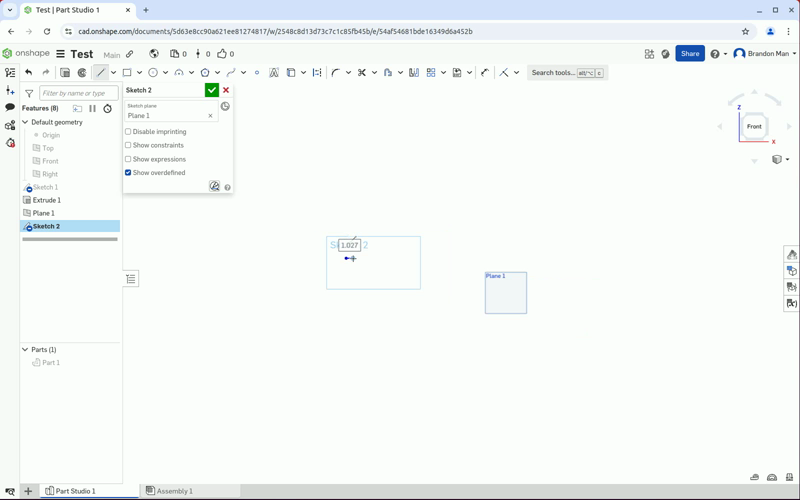
scroll(-6)
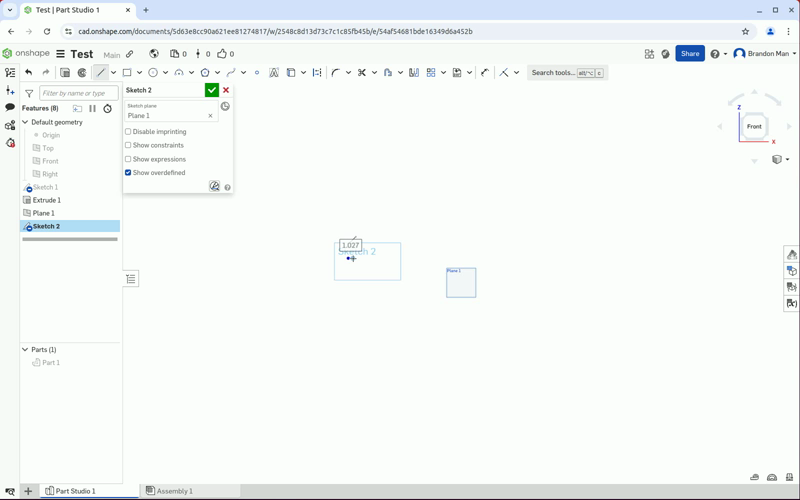
key_up(shift)
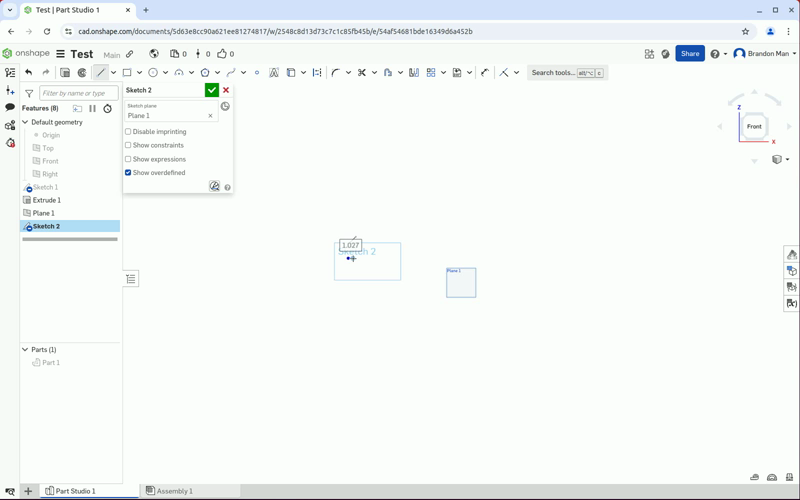
key_down(shift)
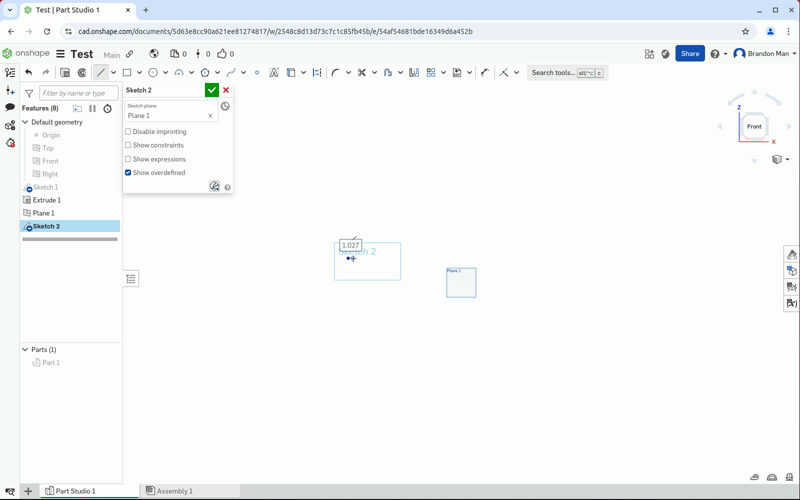
mouse_move(353, 183)
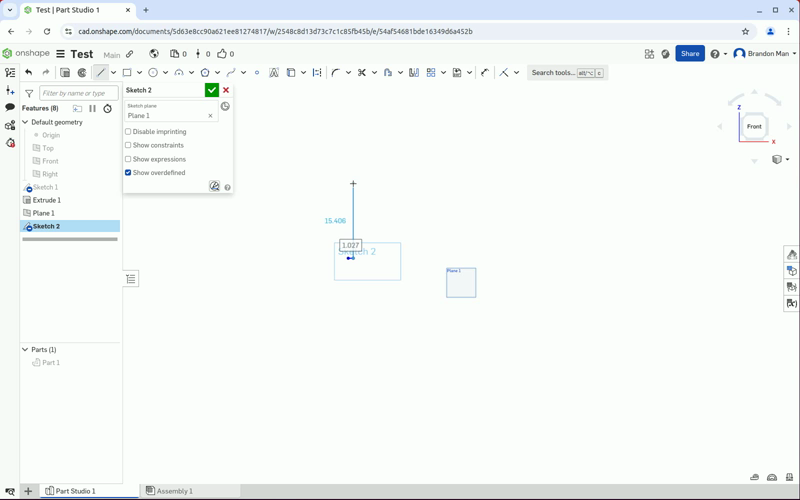
click(353, 183)
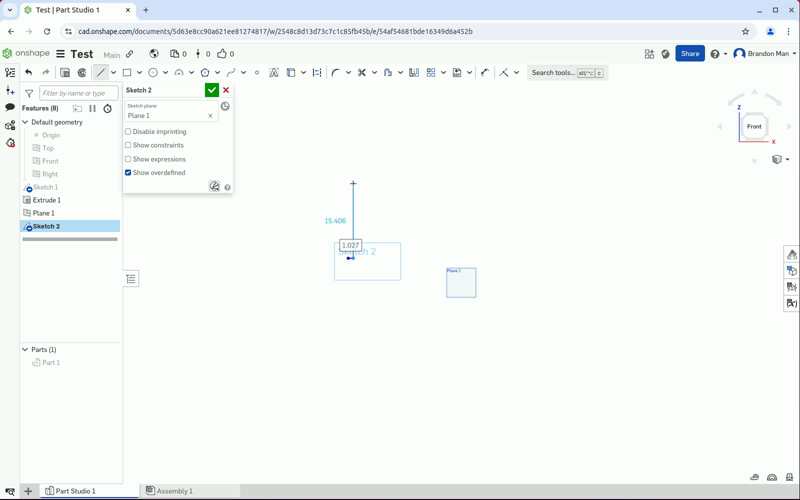
key_up(shift)
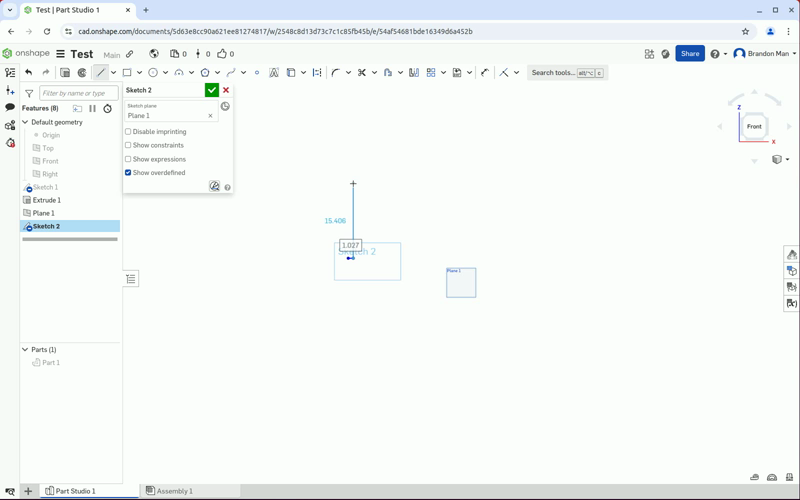
key_down(shift)
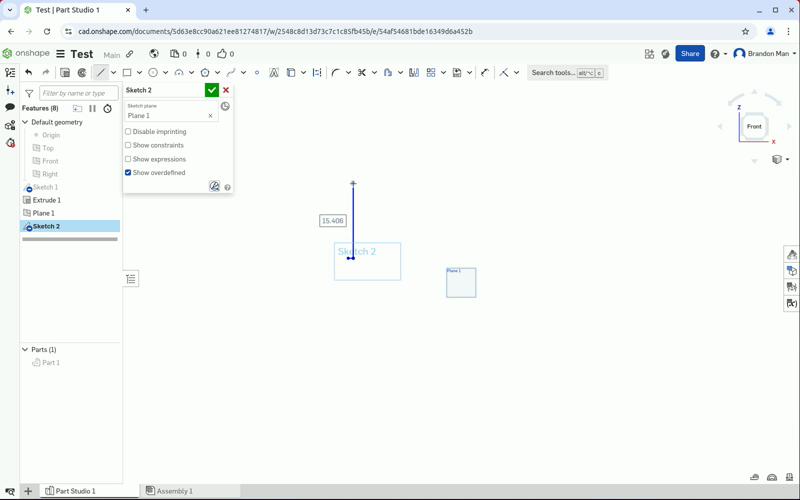
mouse_move(383, 183)
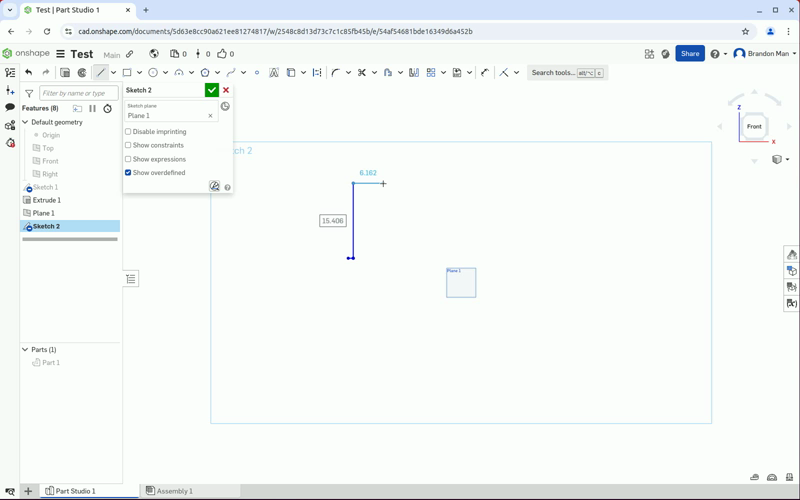
mouse_move(348, 183)
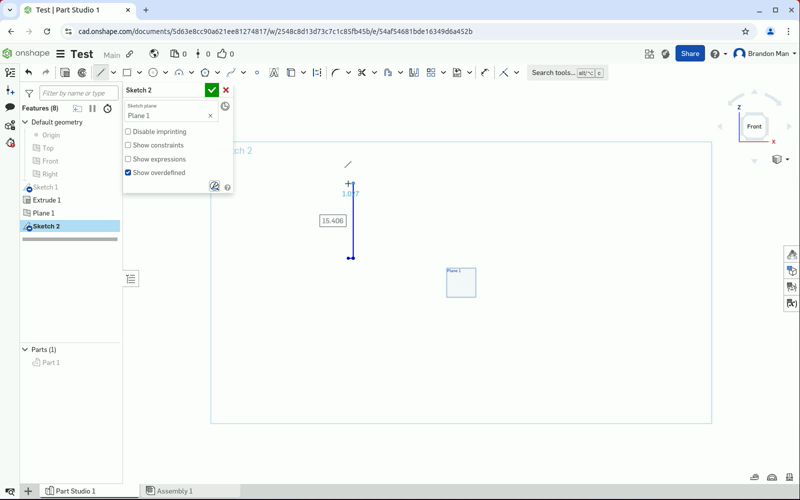
scroll(6)
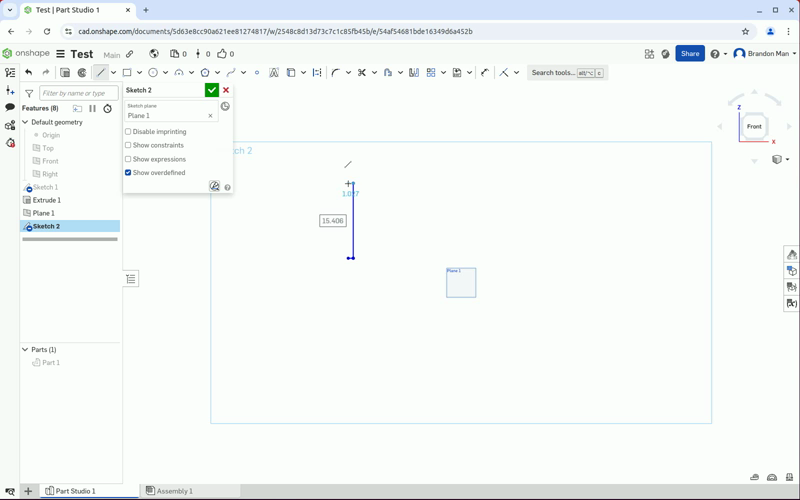
scroll(6)
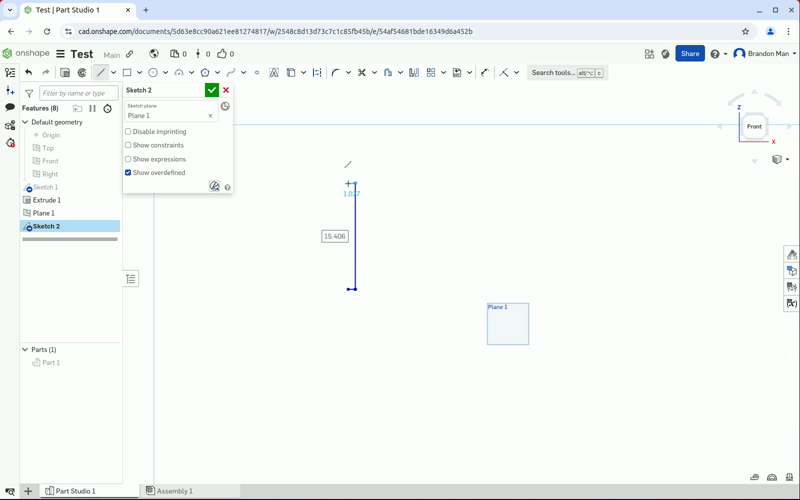
scroll(6)
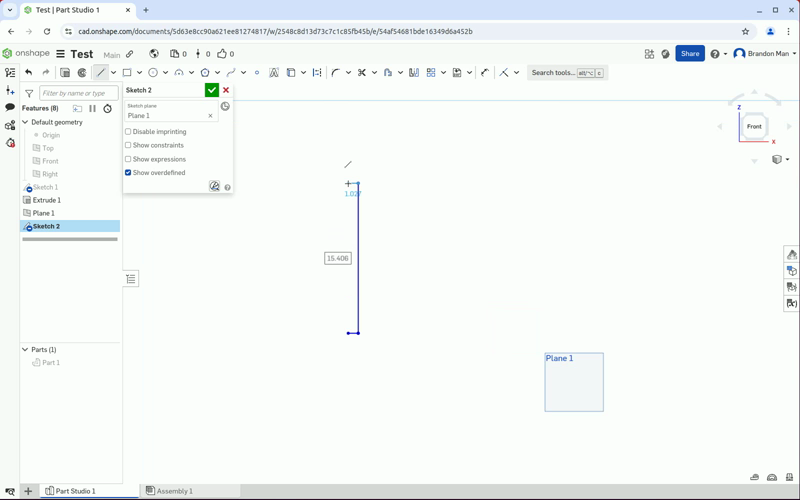
scroll(6)
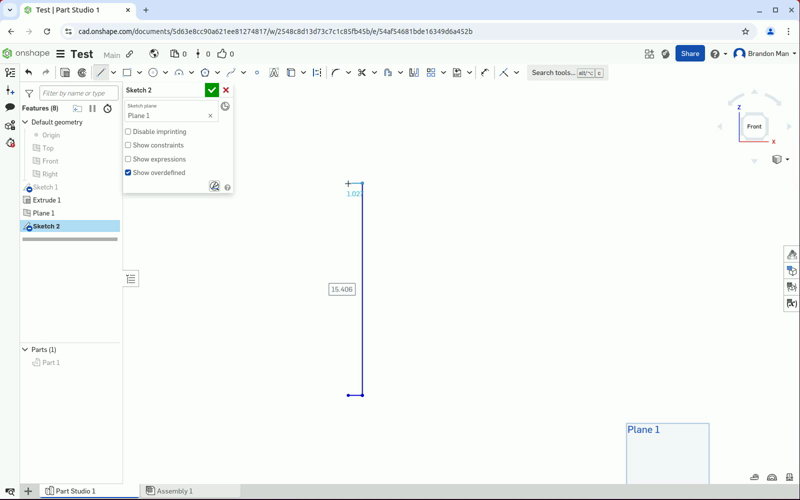
scroll(6)
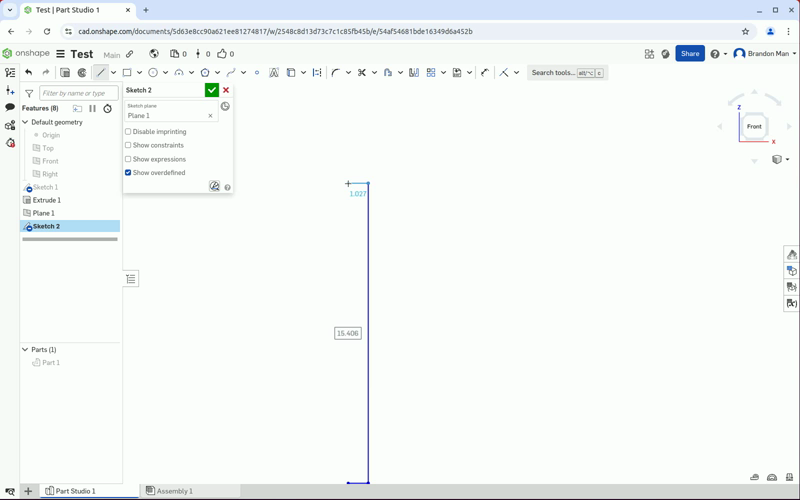
scroll(6)
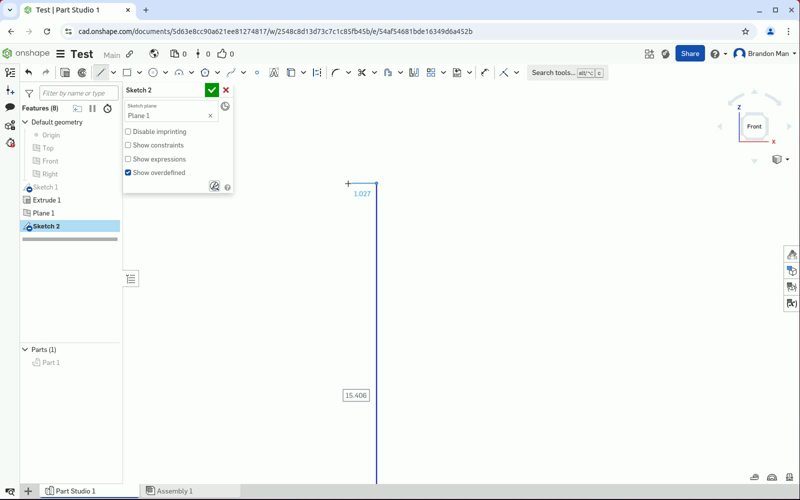
scroll(6)
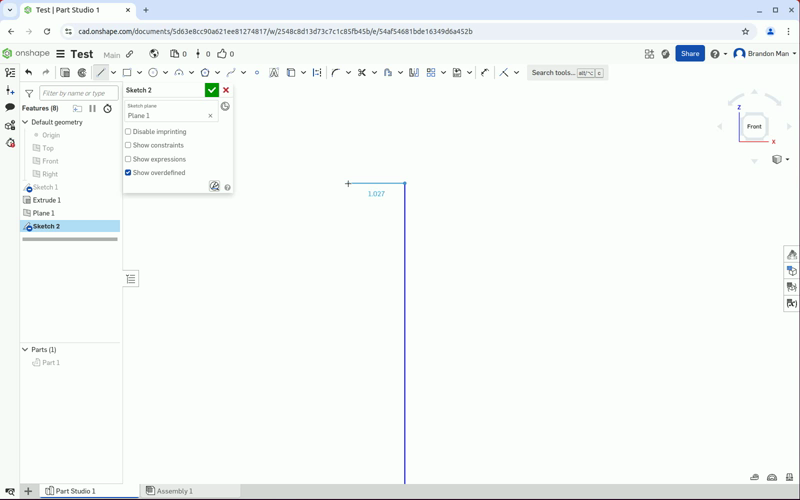
click(348, 183)
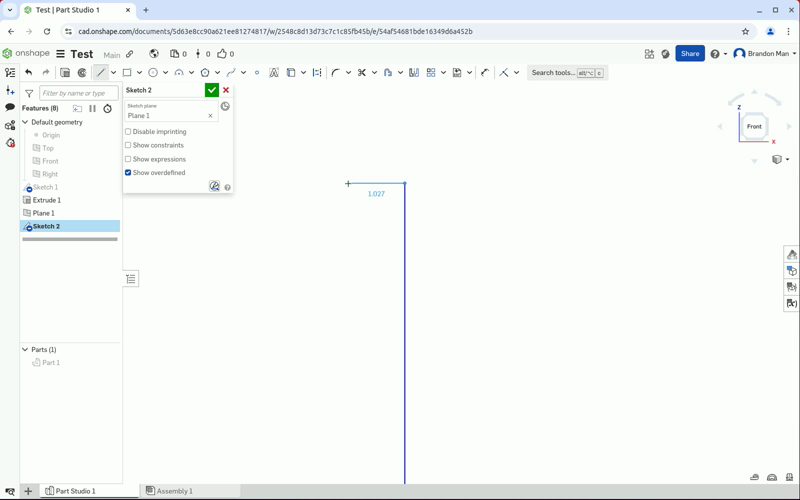
scroll(-6)
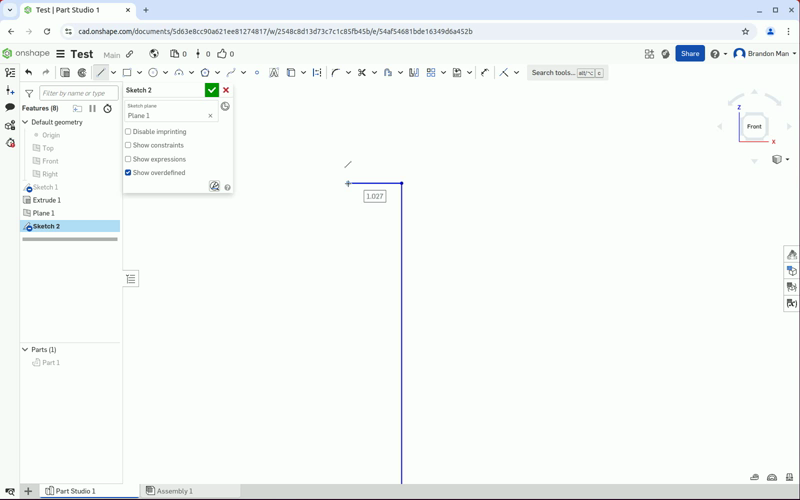
scroll(-6)
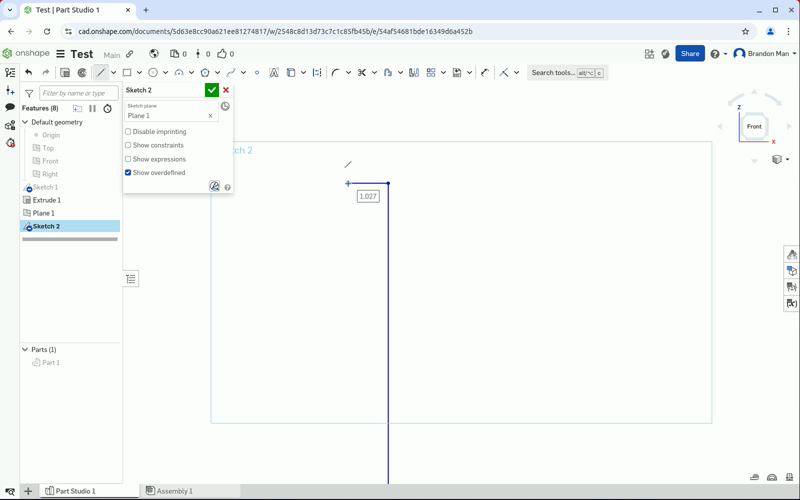
scroll(-6)
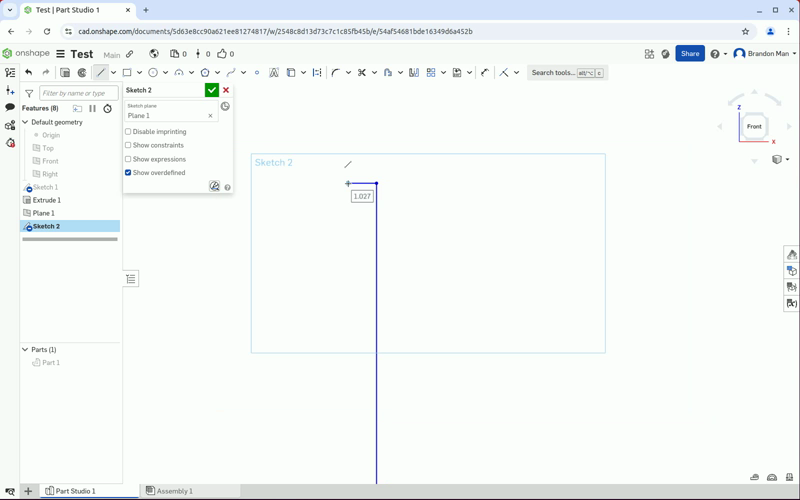
scroll(-6)
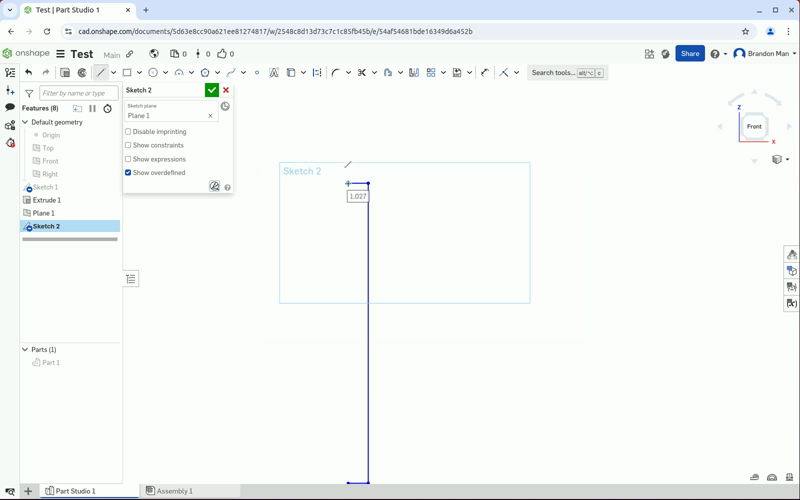
scroll(-6)
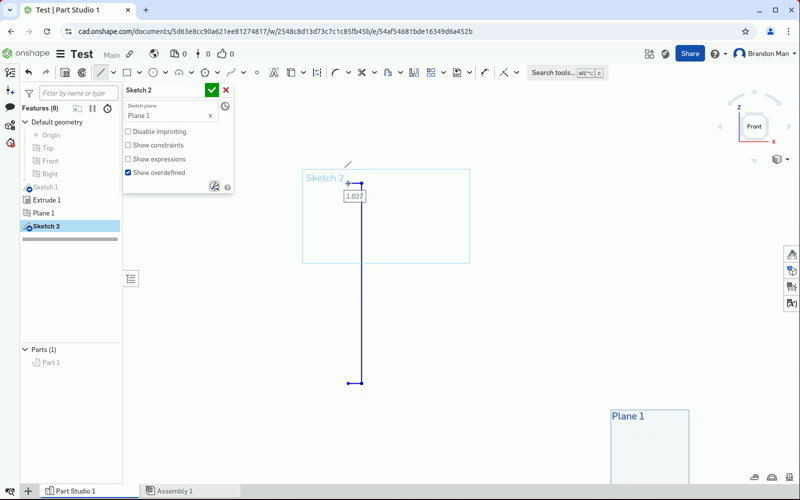
scroll(-6)
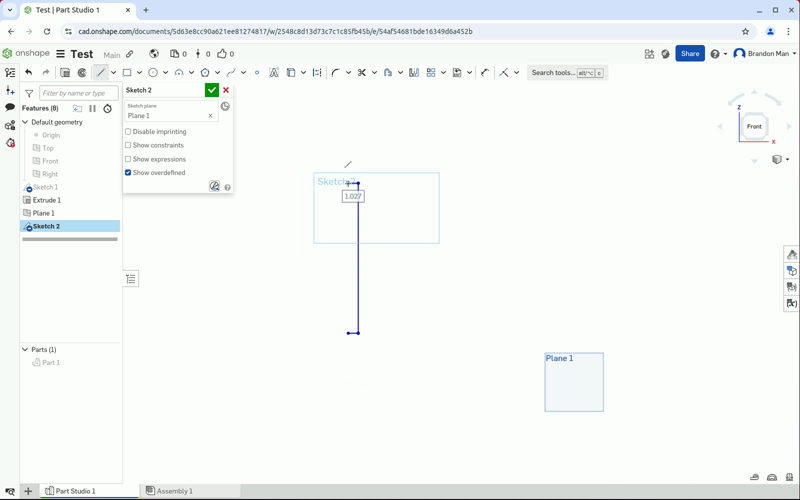
scroll(-6)
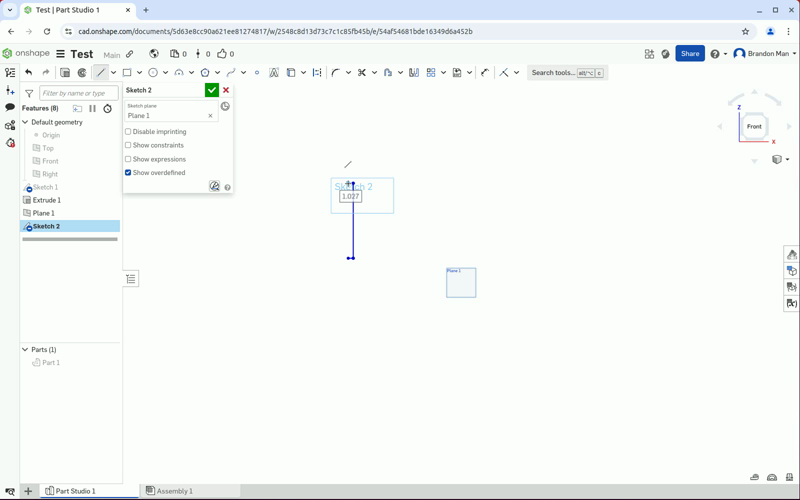
key_up(shift)
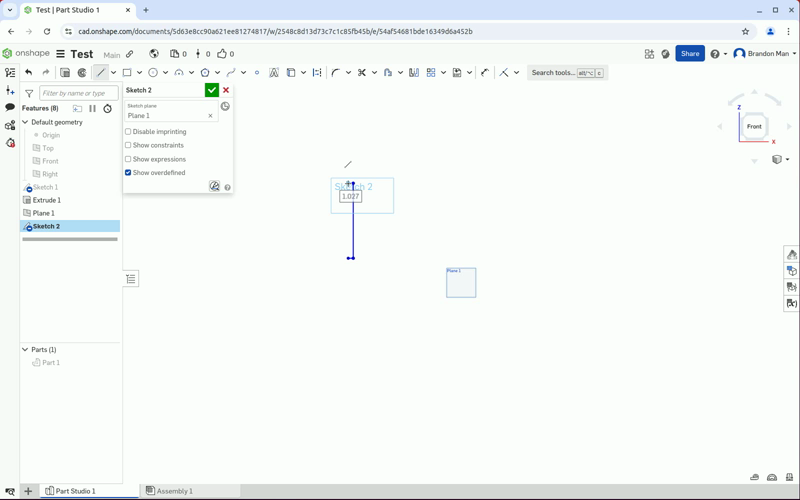
key_down(shift)
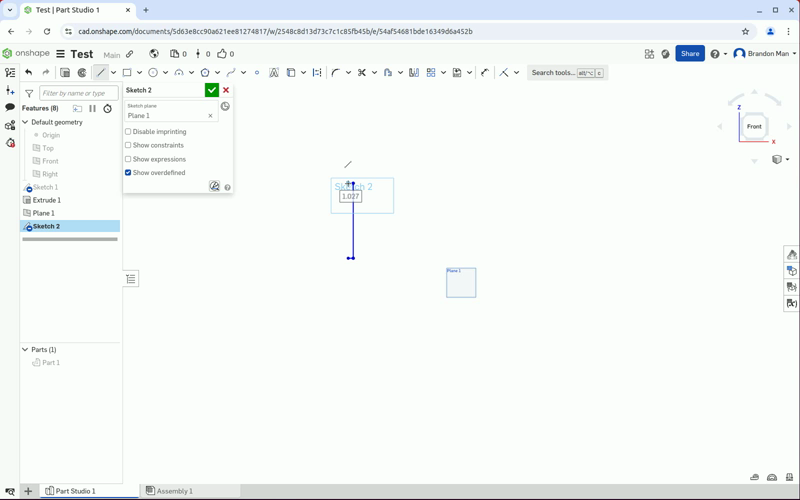
mouse_move(348, 258)
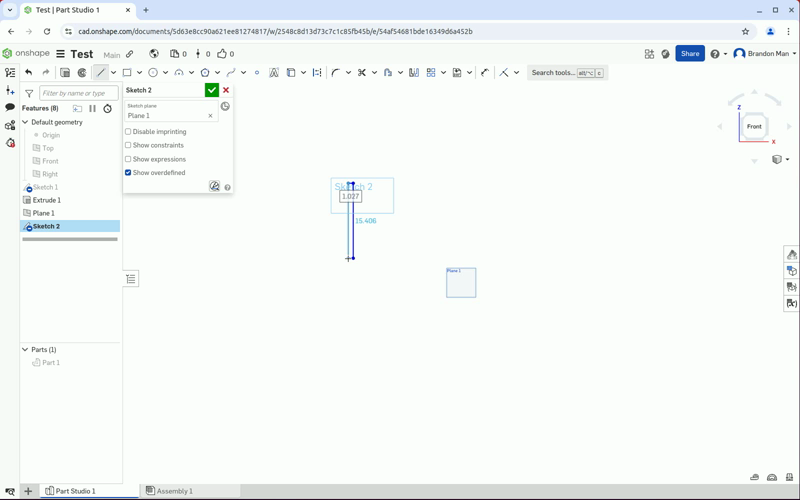
key_up(shift)
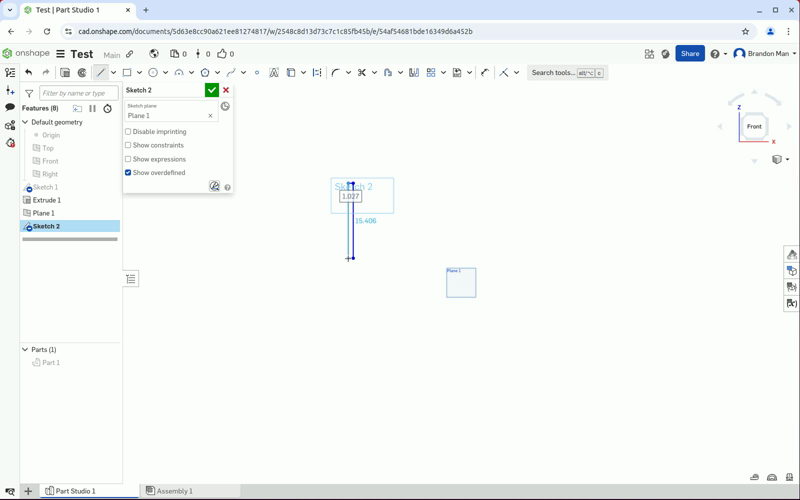
click(348, 258)
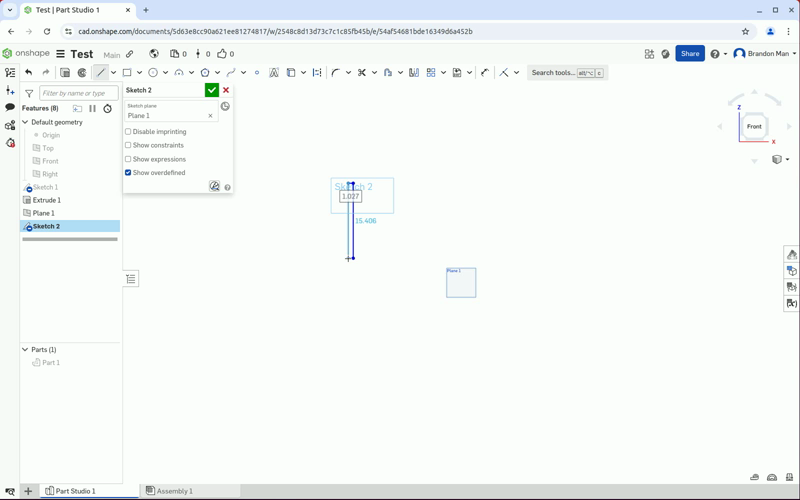
key(esc)
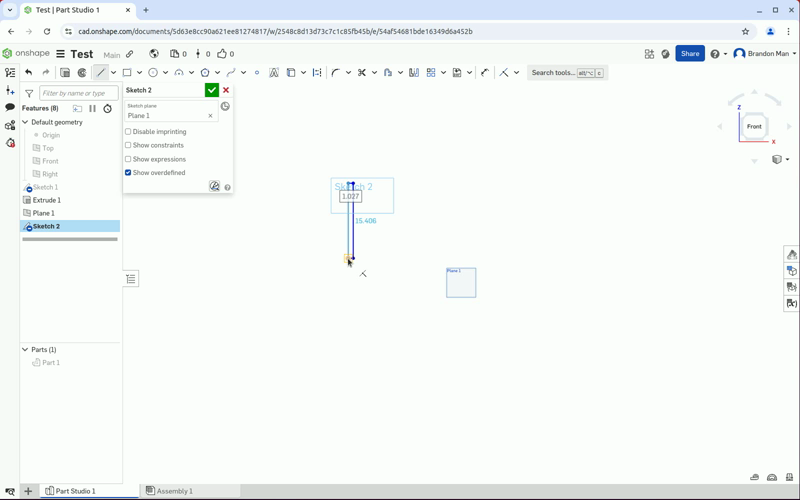
mouse_move(351, 249)
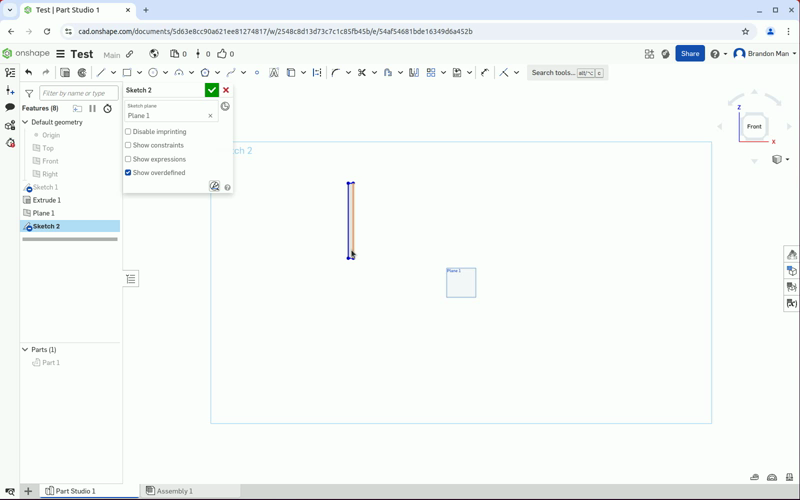
scroll(6)
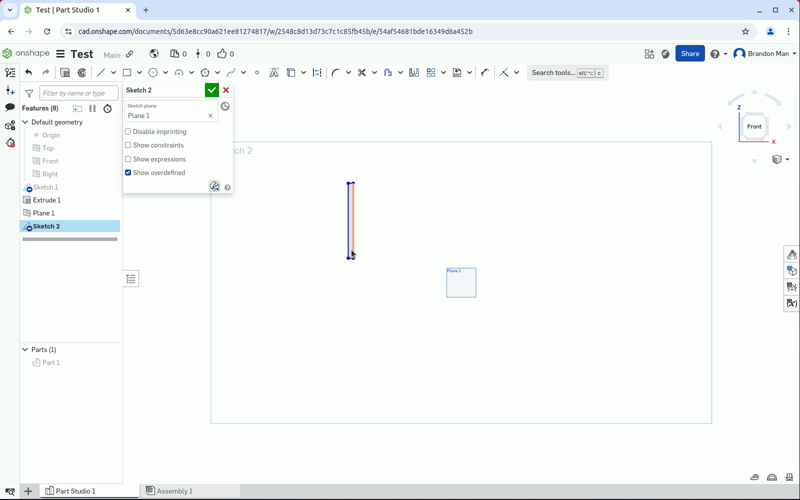
scroll(6)
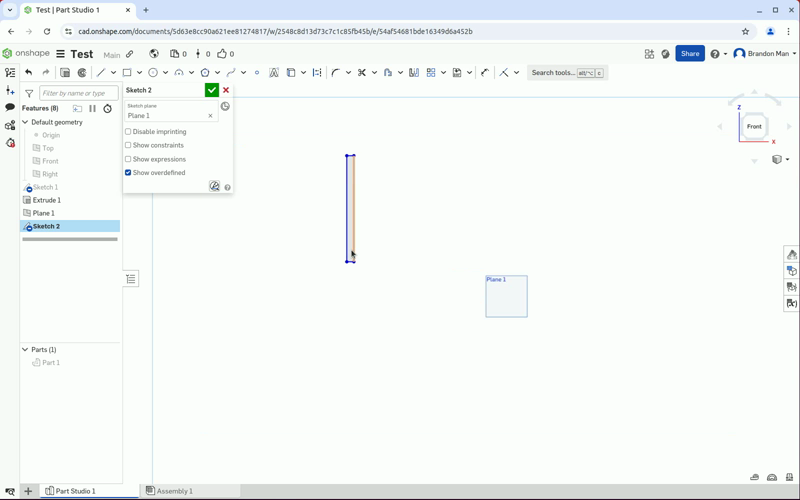
scroll(6)
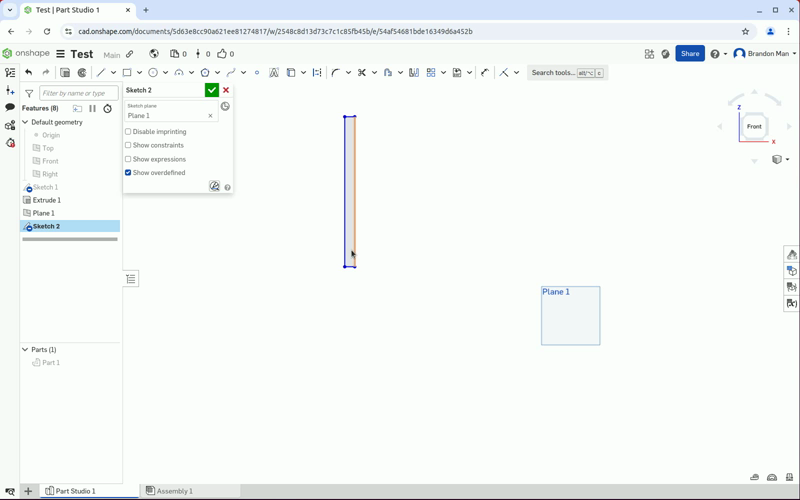
scroll(6)
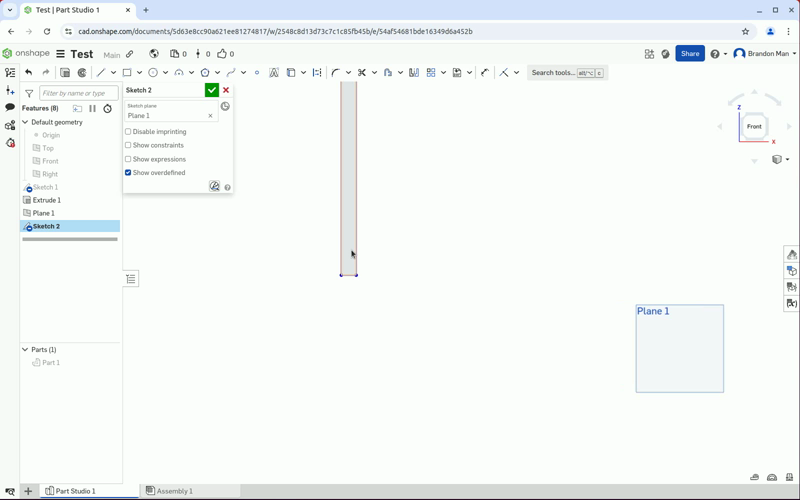
scroll(6)
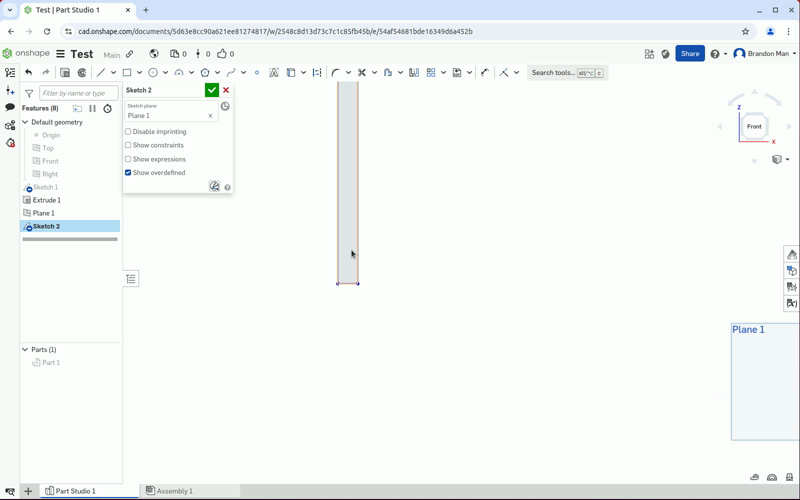
scroll(6)
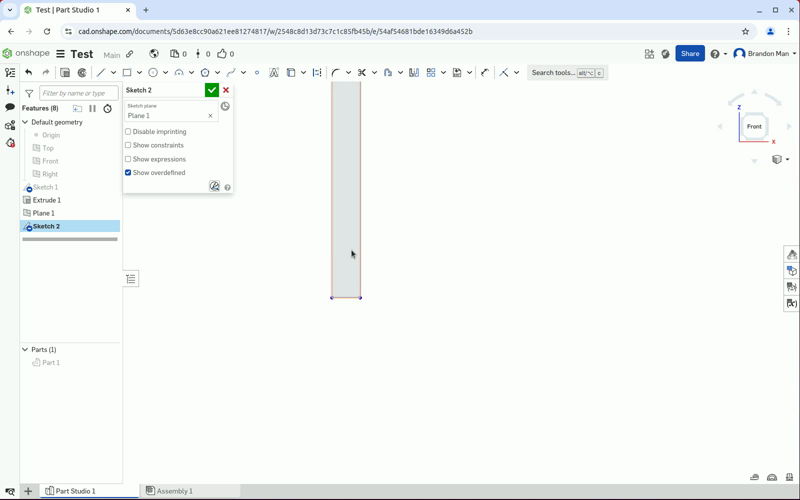
scroll(6)
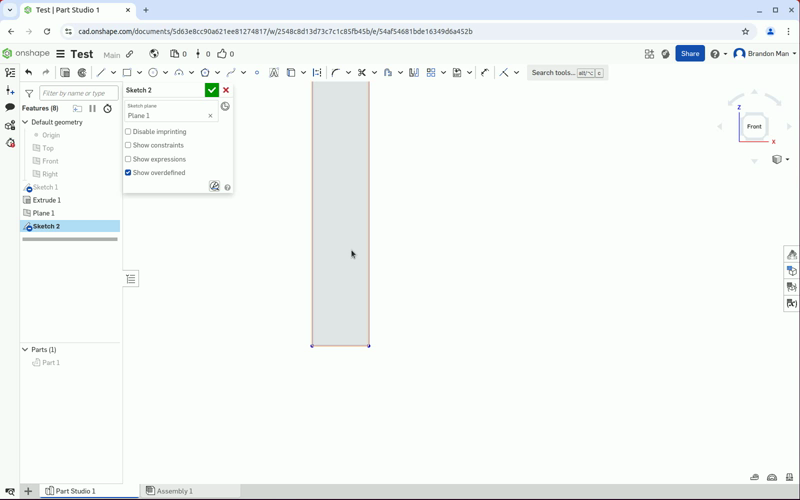
click(351, 249)
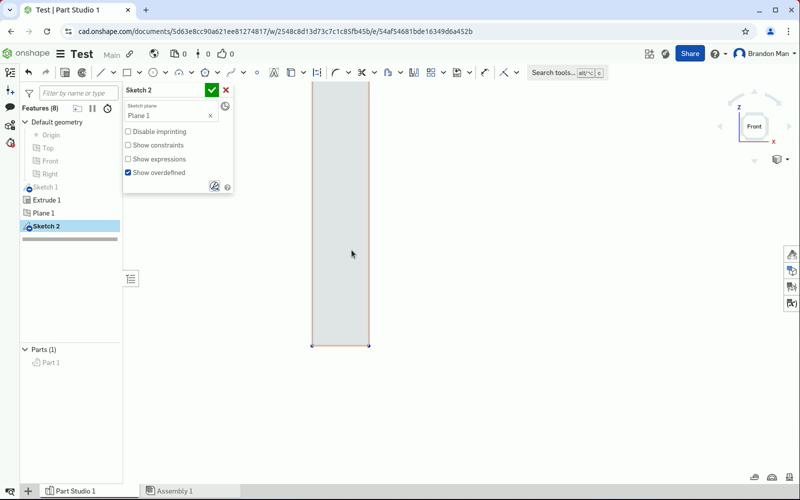
scroll(-6)
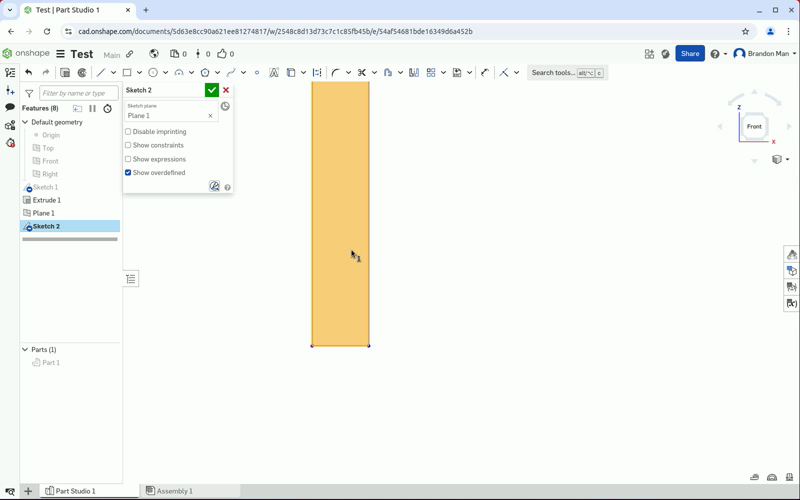
scroll(-6)
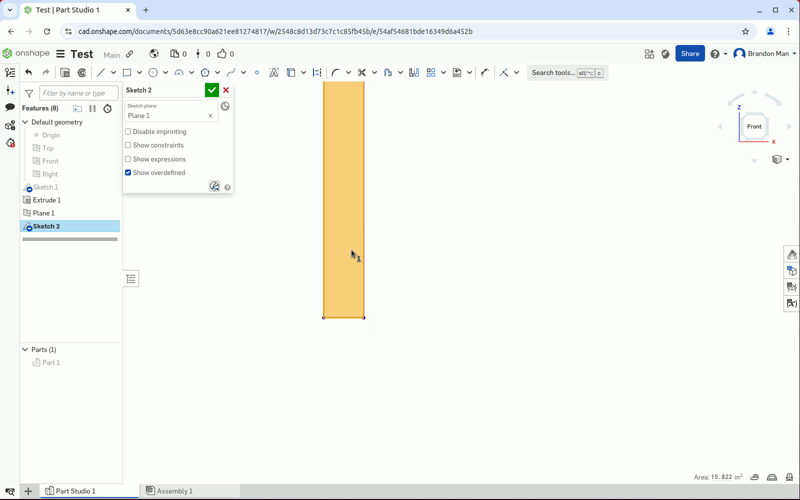
scroll(-6)
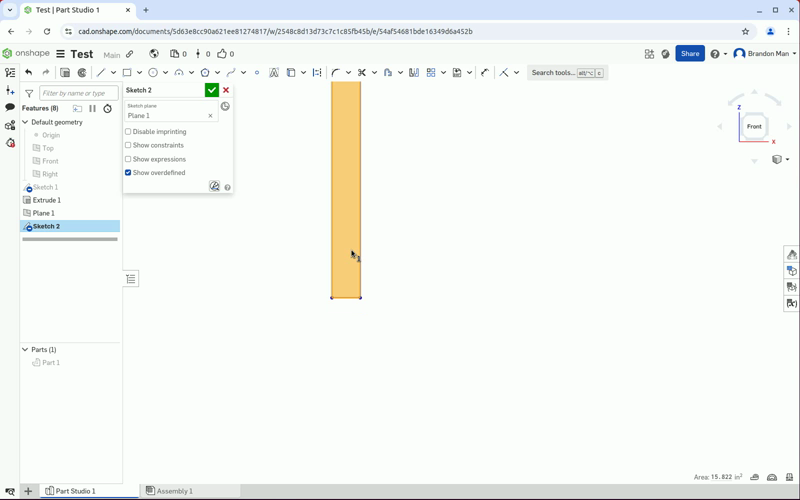
scroll(-6)
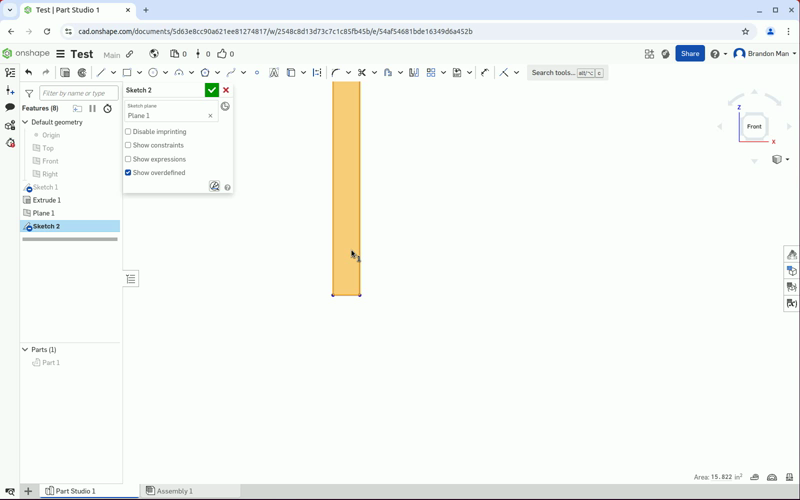
scroll(-6)
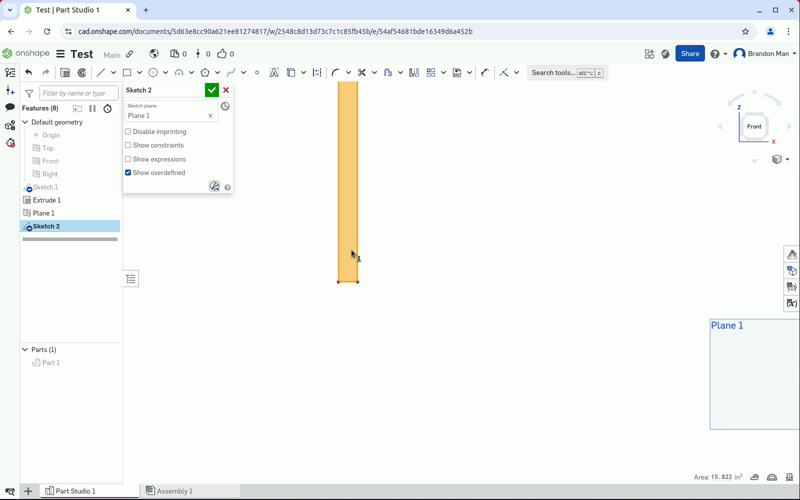
scroll(-6)
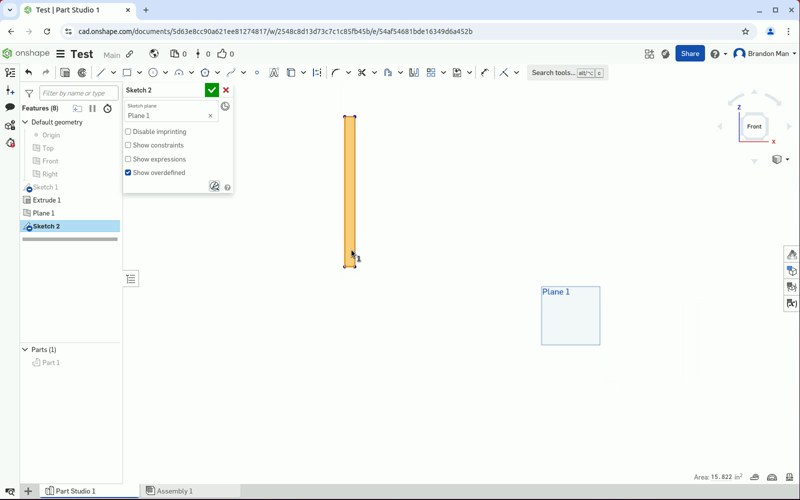
scroll(-6)
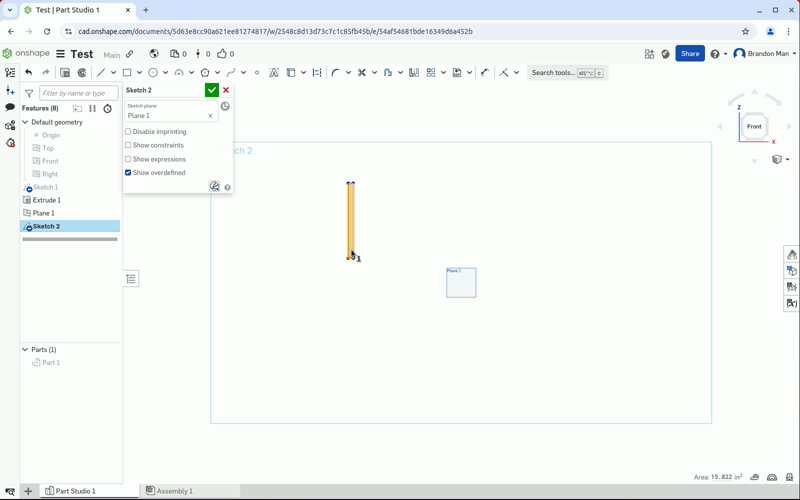
mouse_move(73, 352)
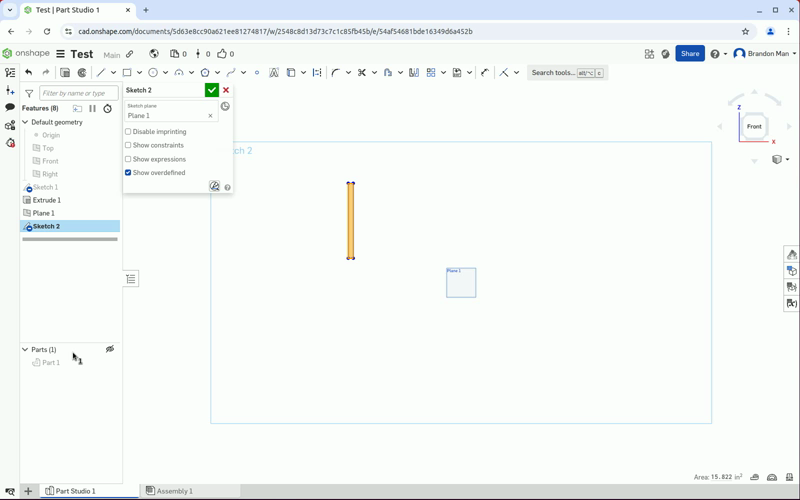
key(shift+y)
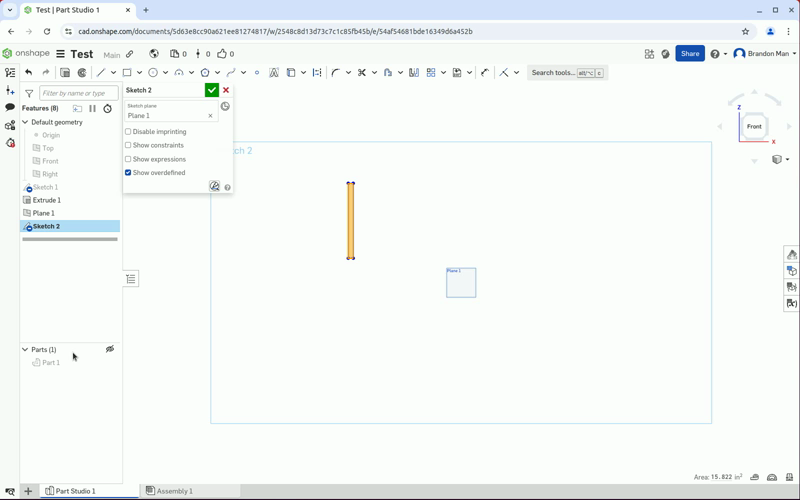
key(shift+e)
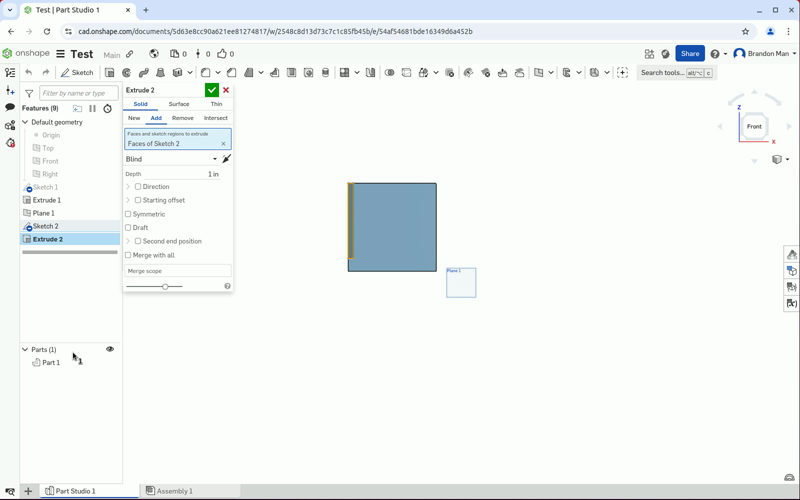
mouse_move(143, 106)
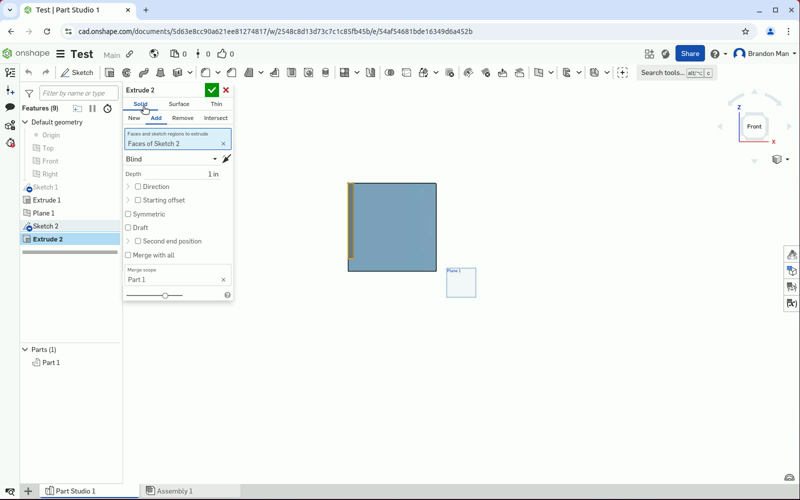
click(143, 106)
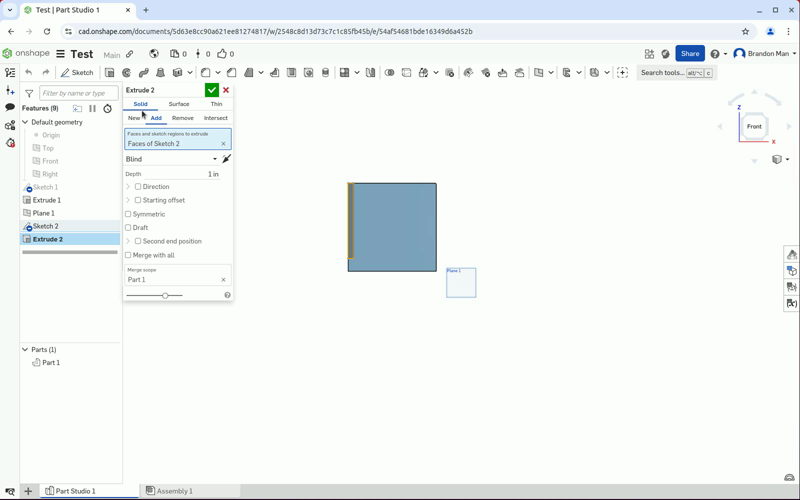
mouse_move(137, 120)
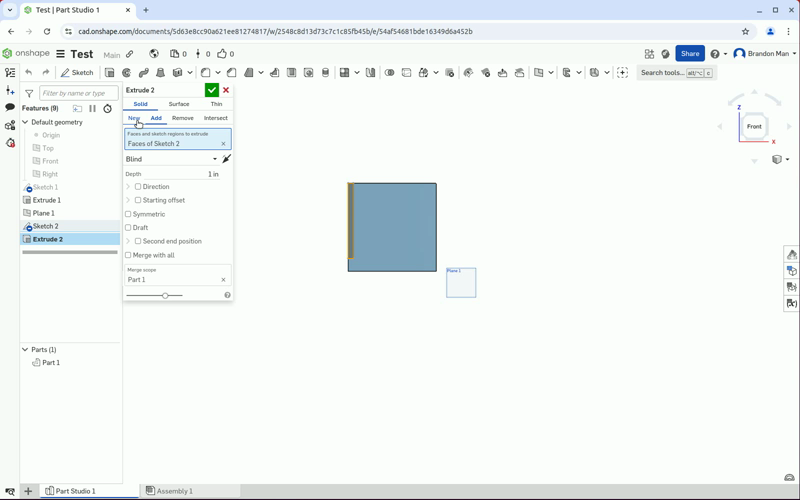
click(137, 120)
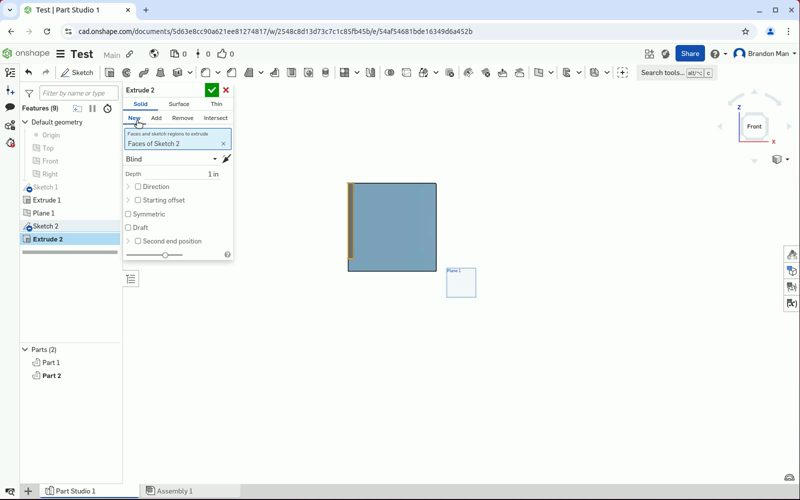
key(tab, 4)
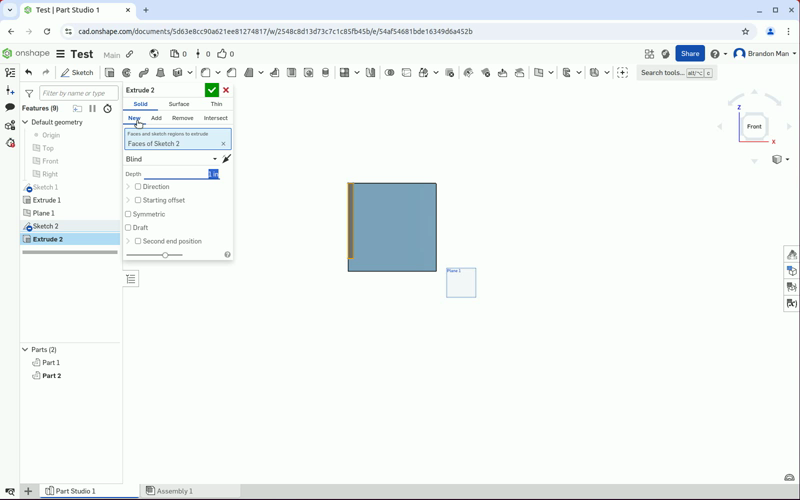
text(9.147)
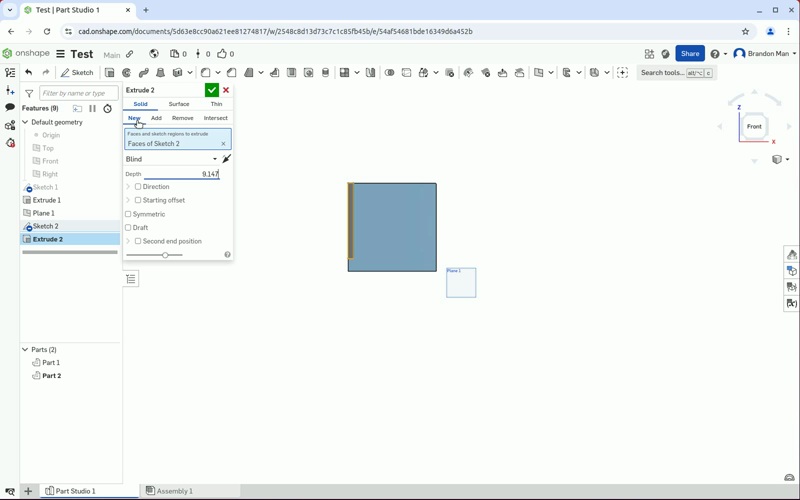
key(enter)
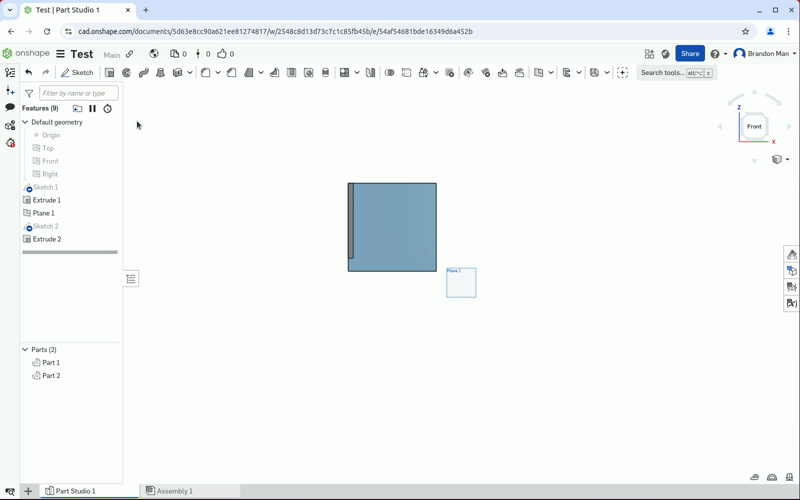
key(shift+h)
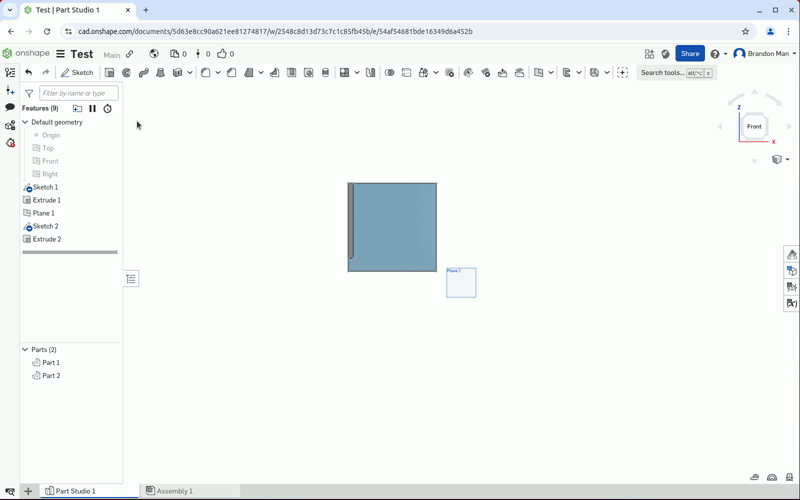
key(shift+h)
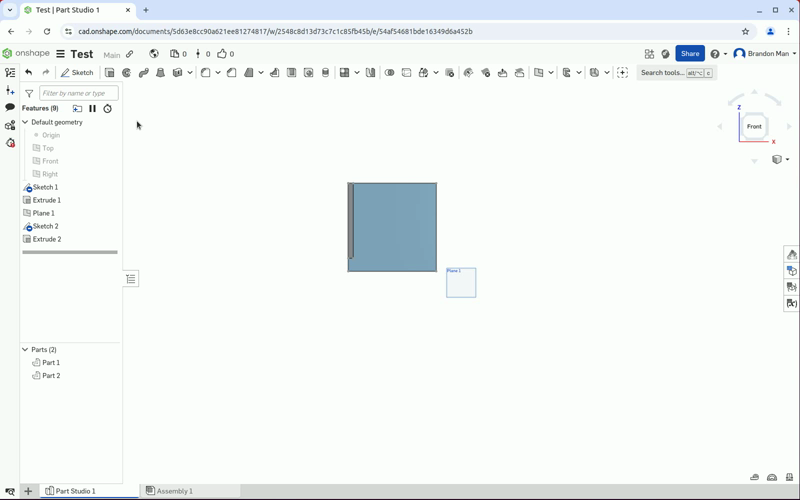
key(shift+7)
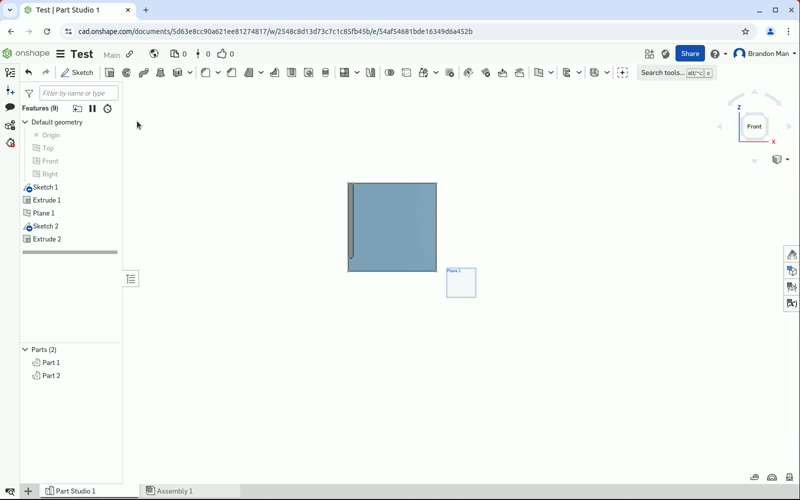
key(left, 2)
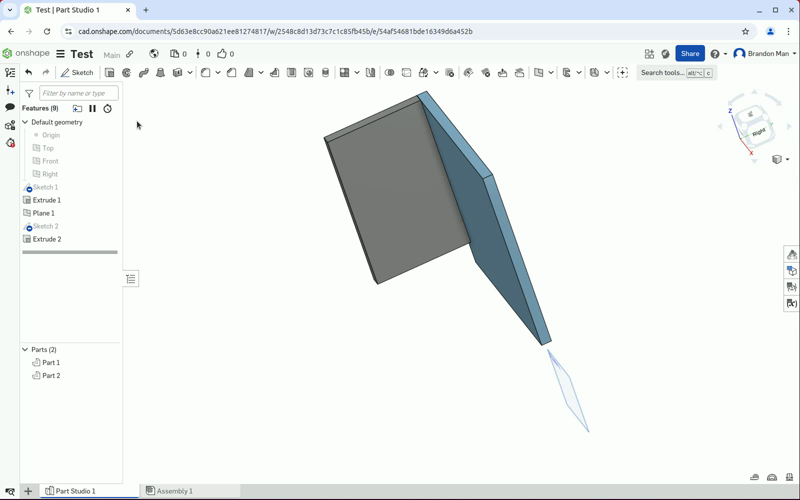
key(down, 2)
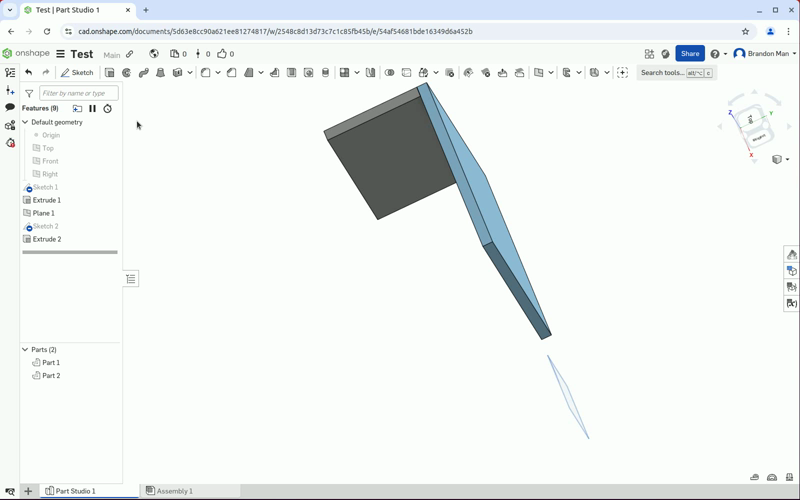
key(up, 2)
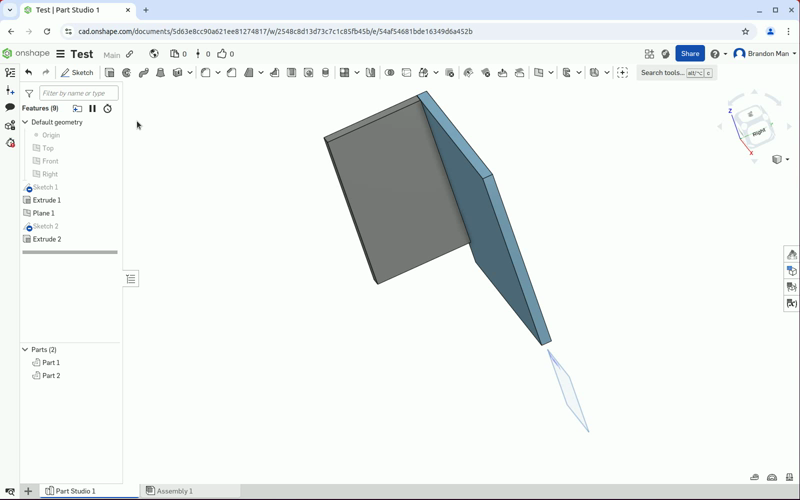
key(right, 2)
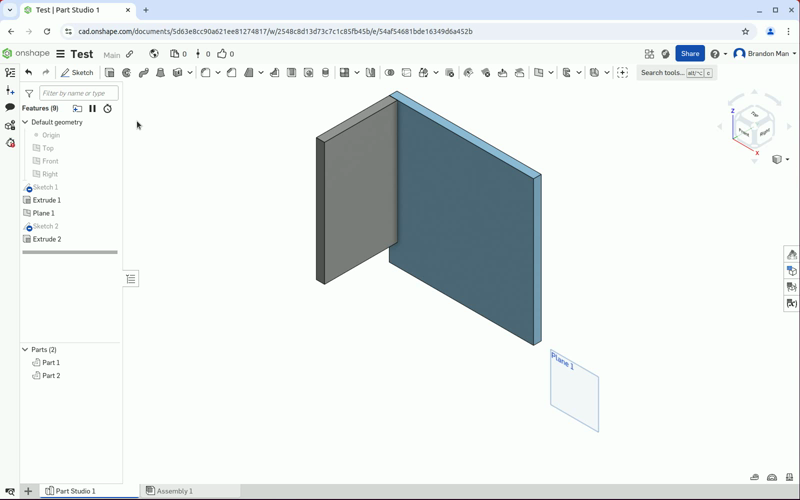
mouse_move(73, 189)
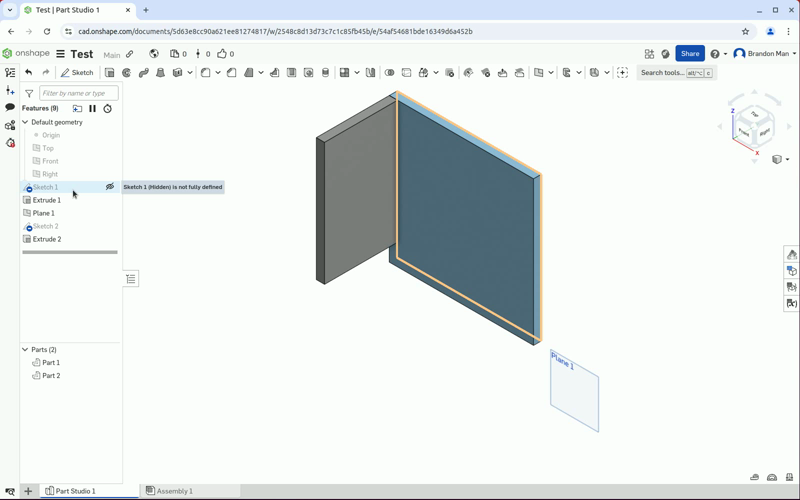
click(73, 189)